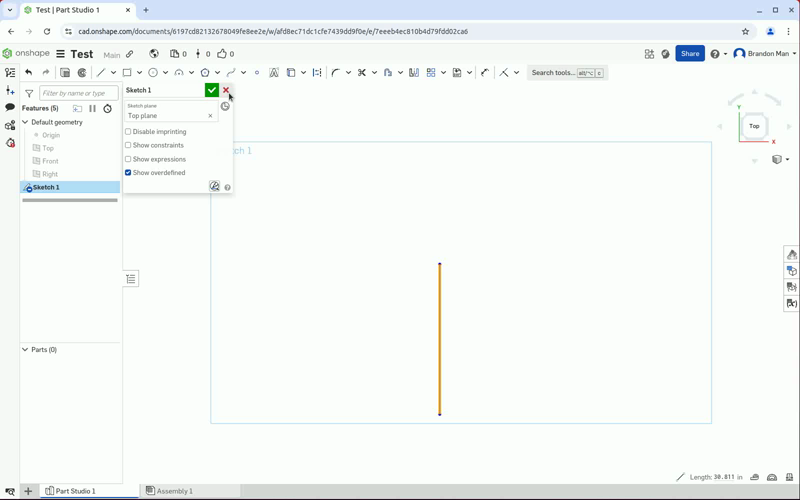
key(shift+h)
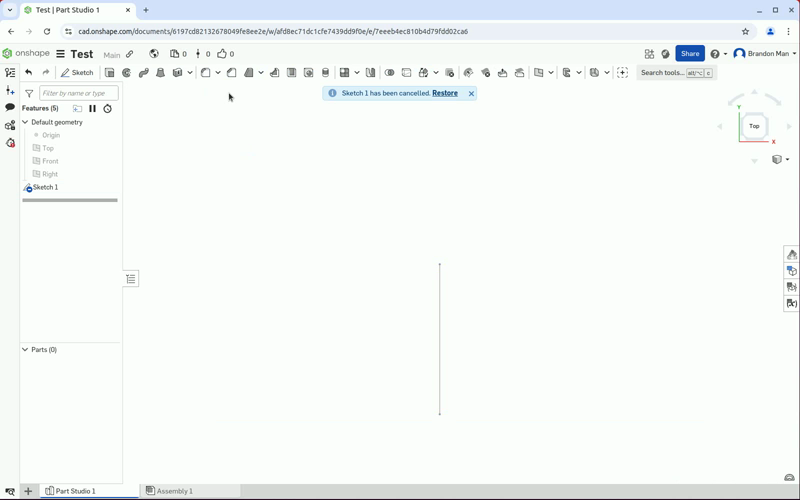
key(shift+s)
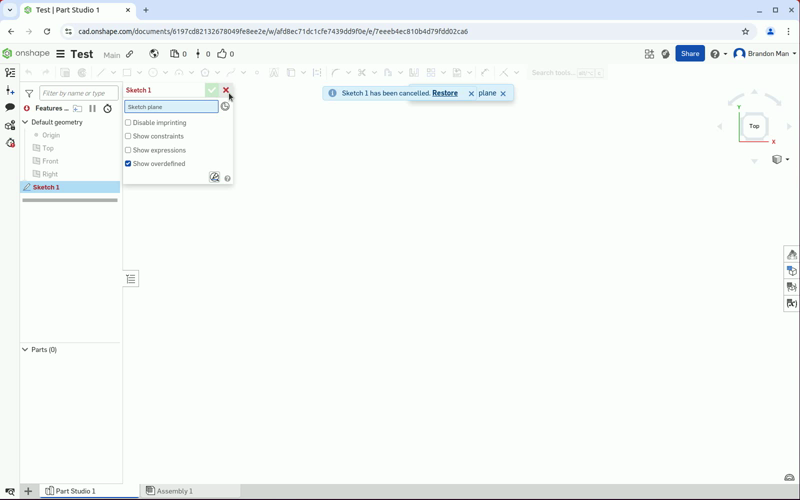
mouse_move(73, 150)
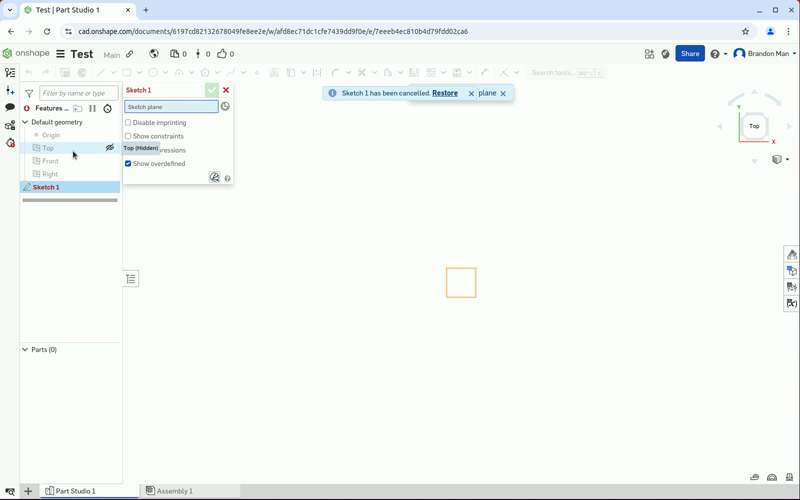
click(73, 150)
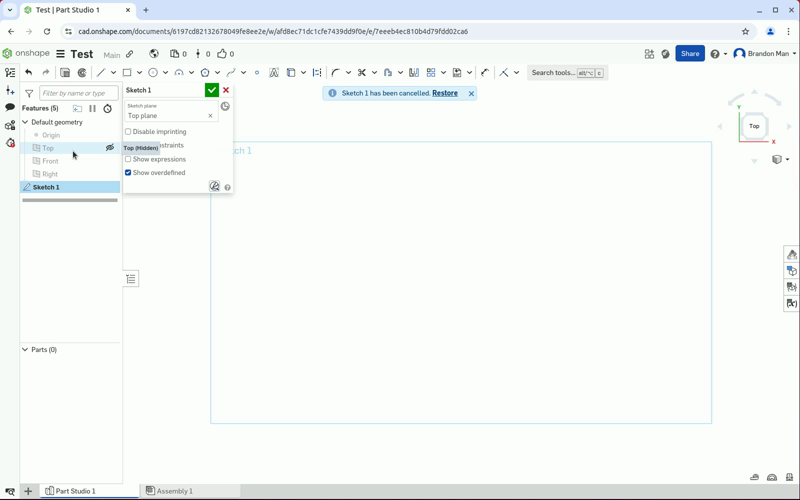
mouse_move(73, 352)
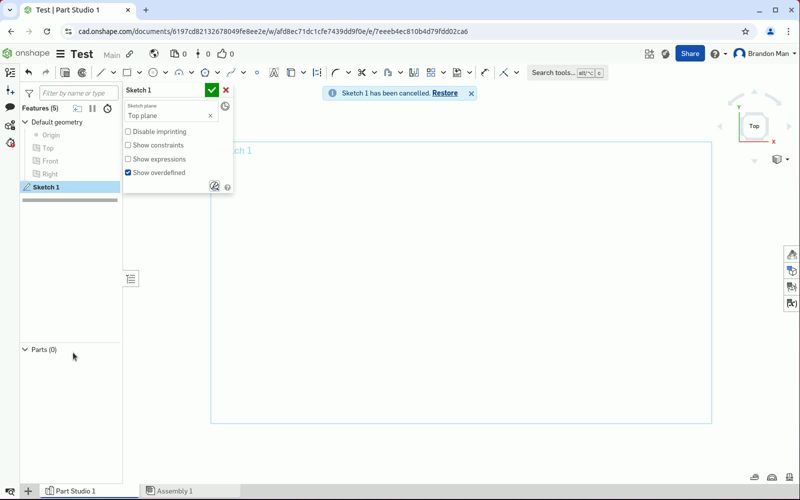
key(y)
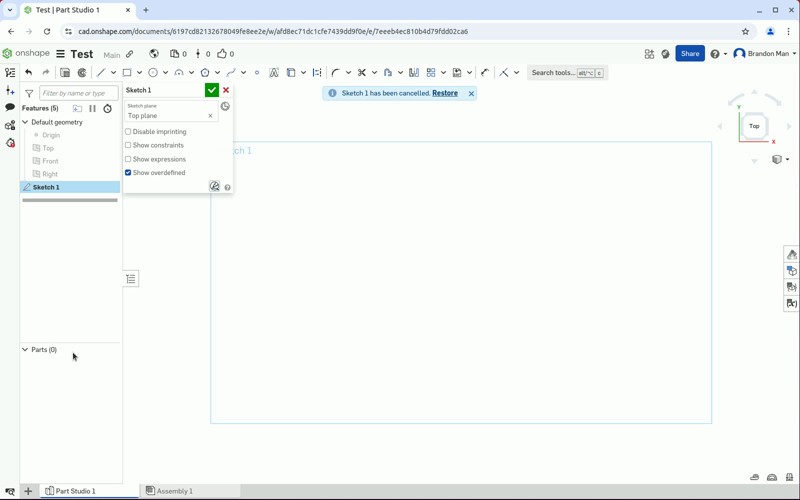
key(c)
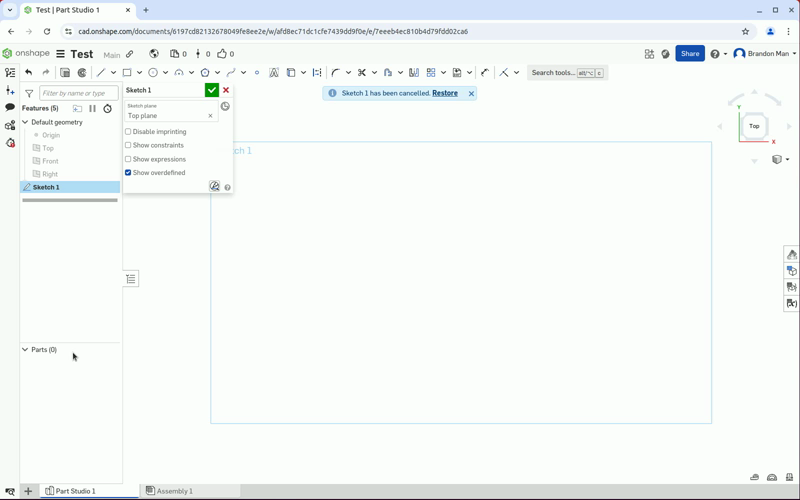
key_down(shift)
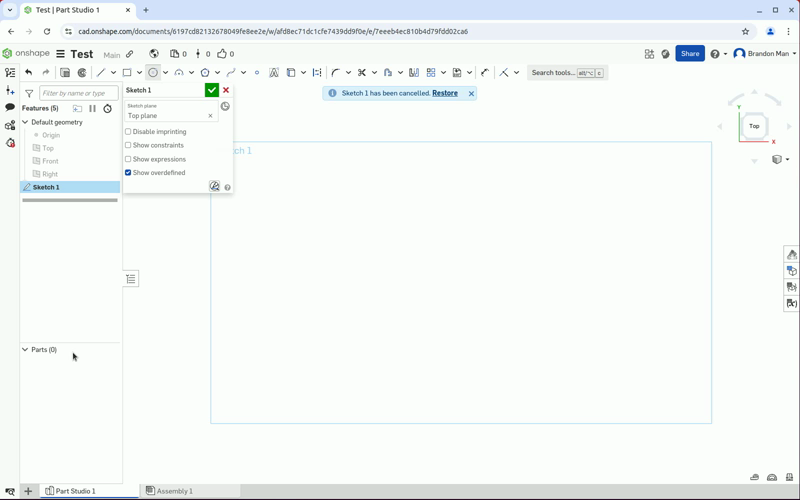
mouse_move(461, 282)
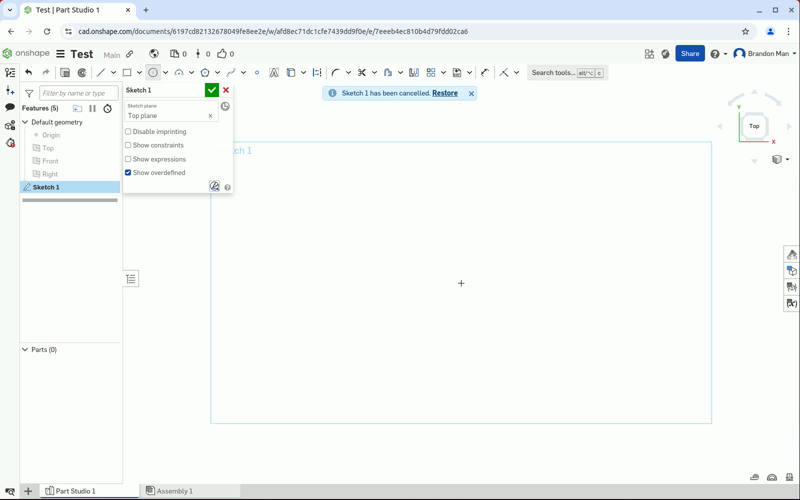
click(461, 282)
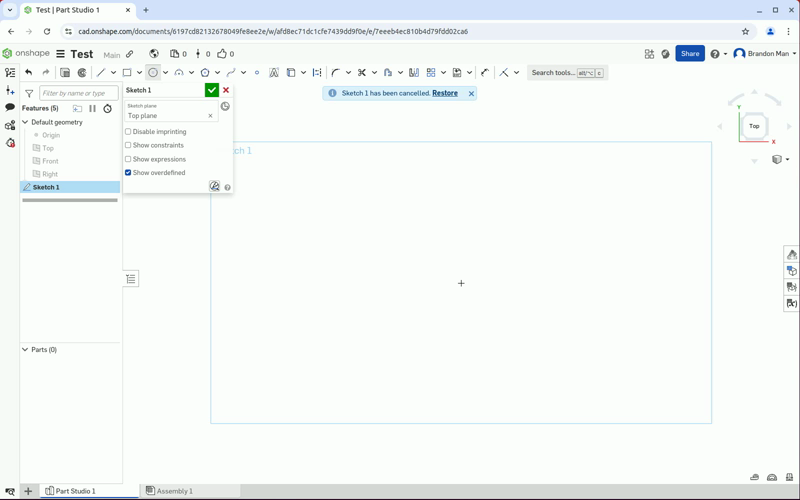
key_up(shift)
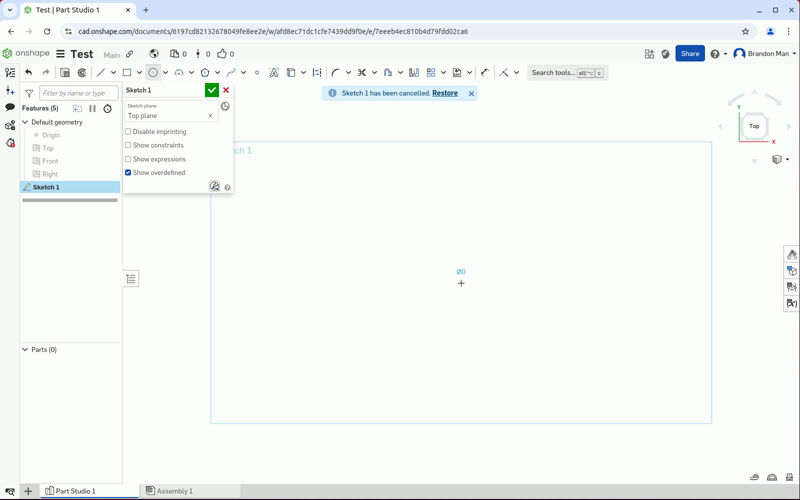
mouse_move(518, 282)
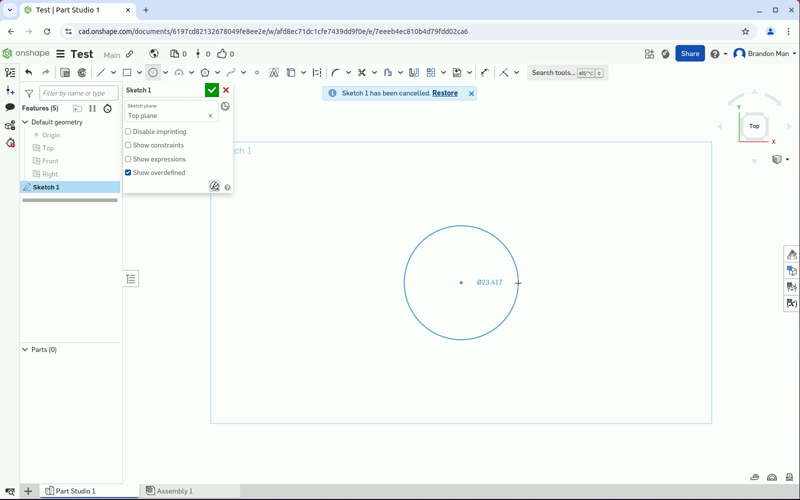
click(518, 282)
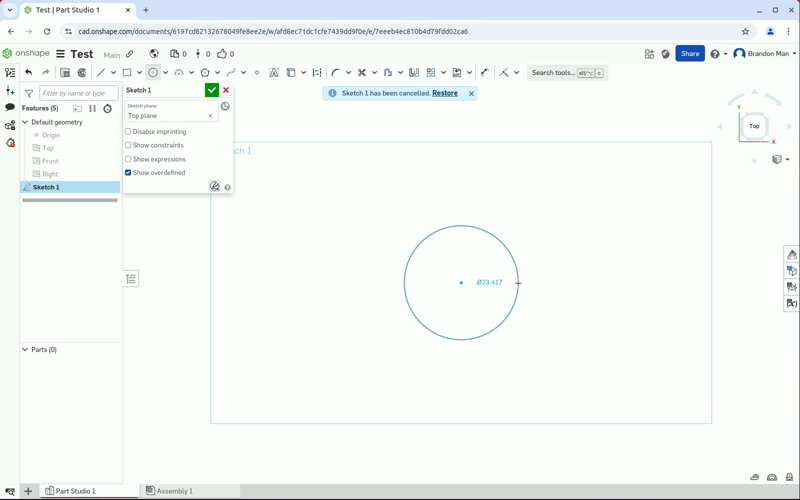
key(esc)
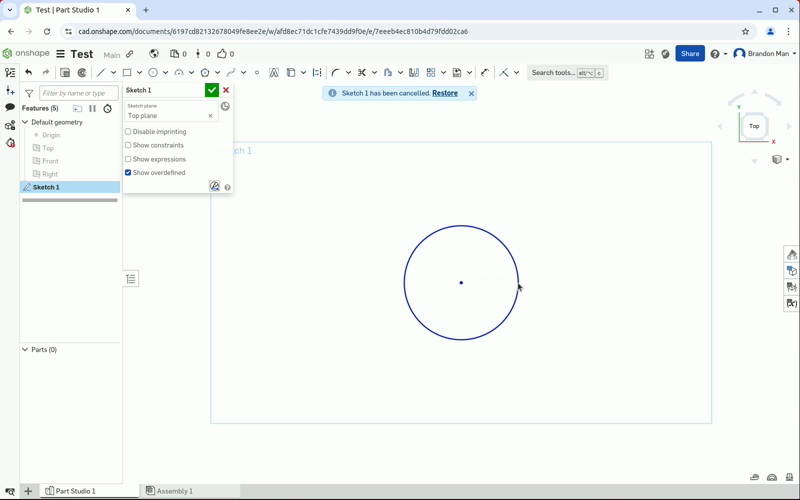
key(c)
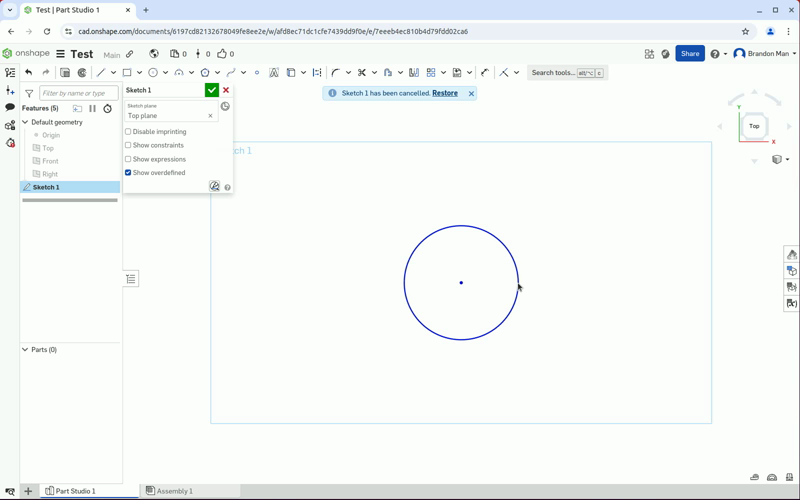
key_down(shift)
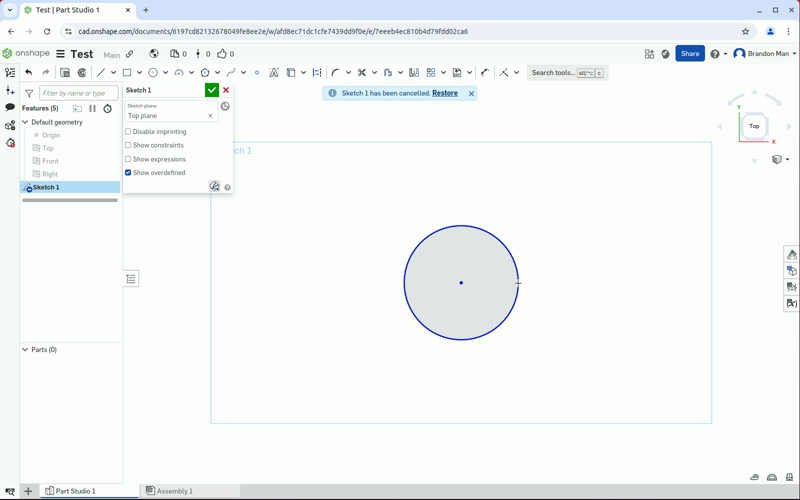
mouse_move(461, 282)
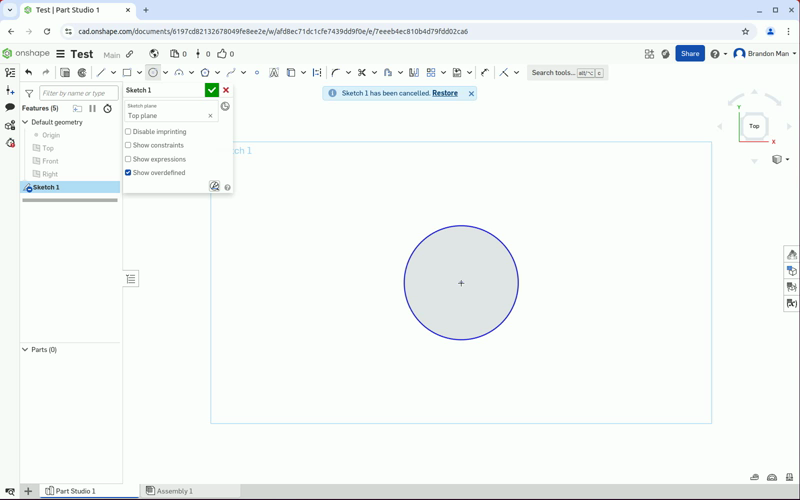
click(461, 282)
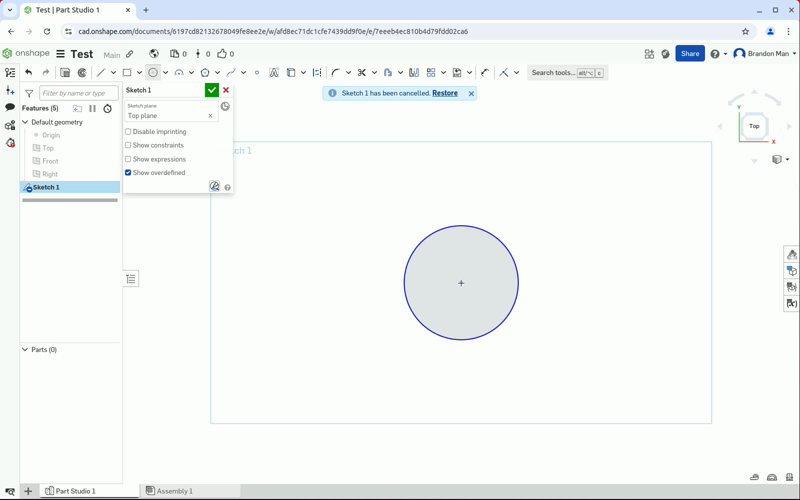
key_up(shift)
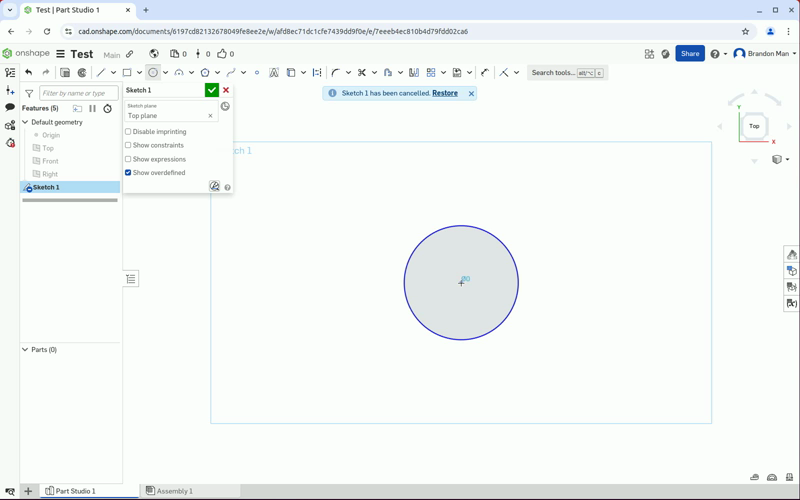
mouse_move(488, 282)
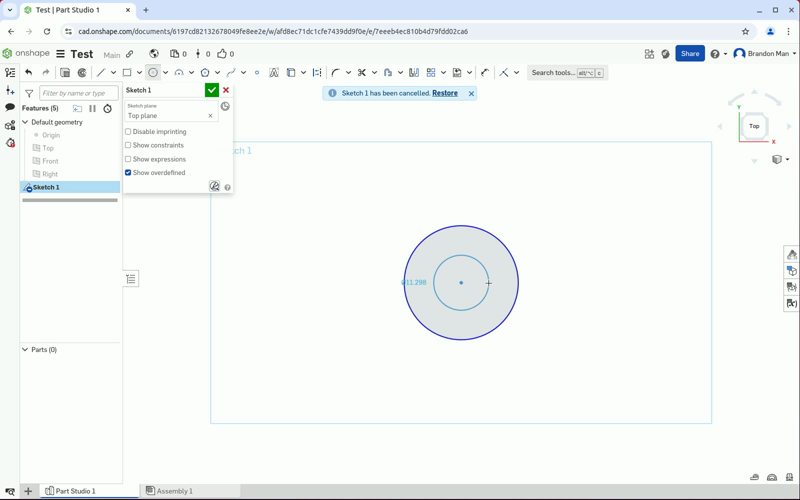
click(488, 282)
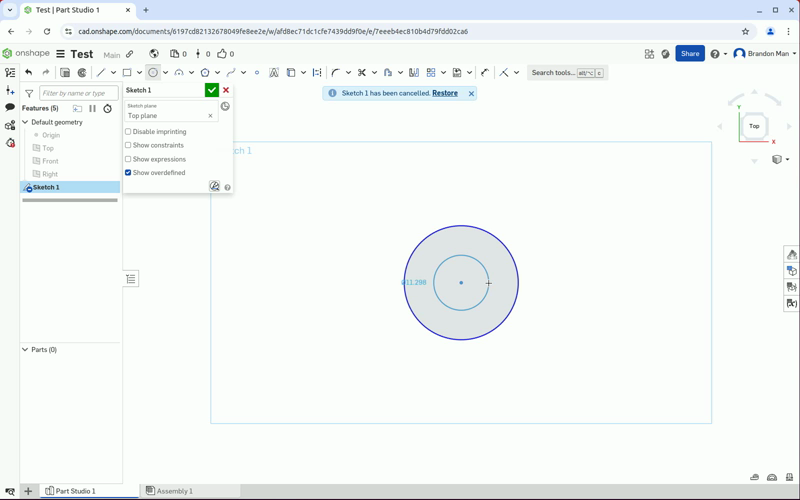
key(esc)
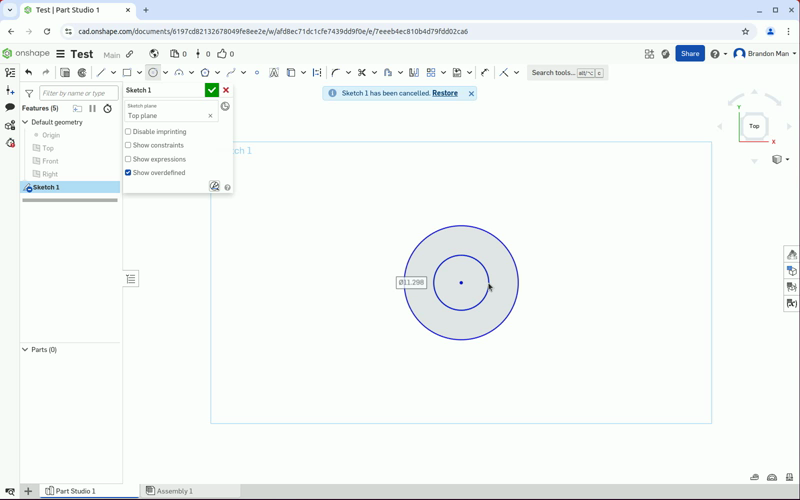
mouse_move(496, 261)
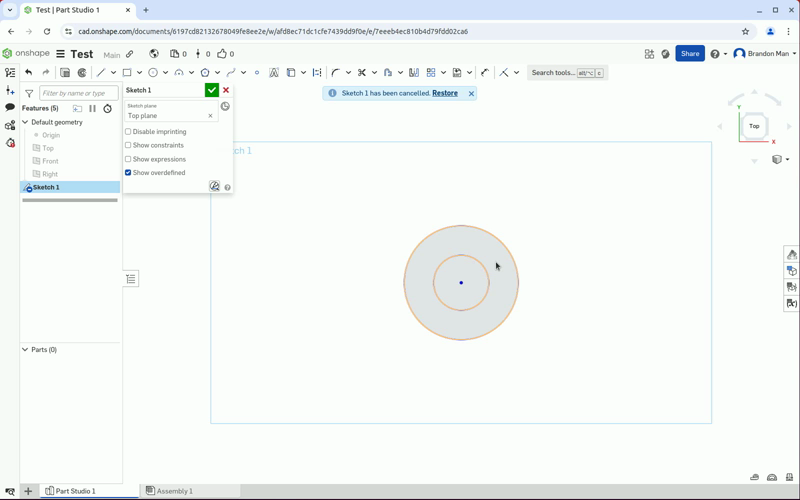
click(496, 261)
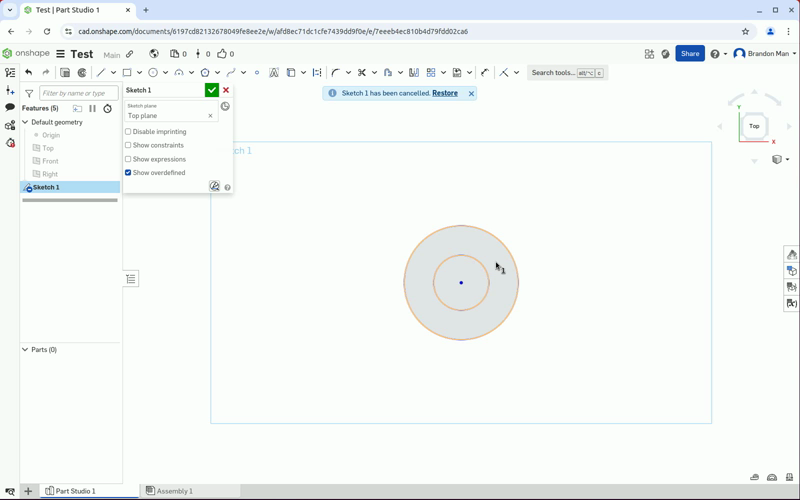
mouse_move(73, 352)
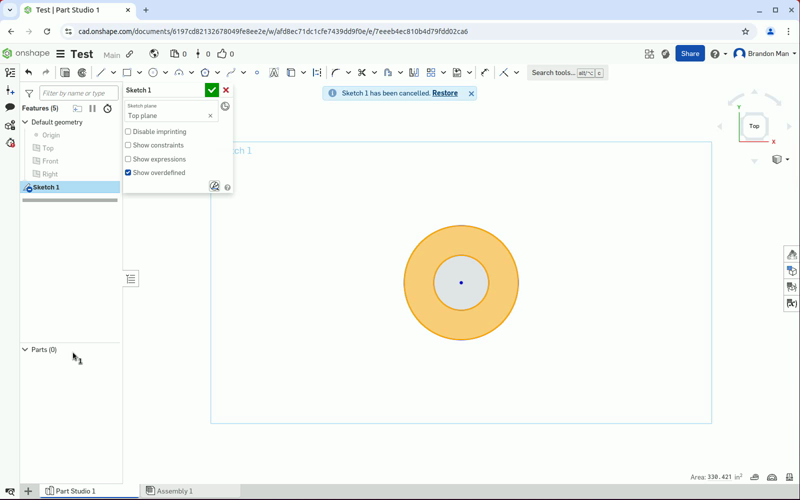
key(shift+y)
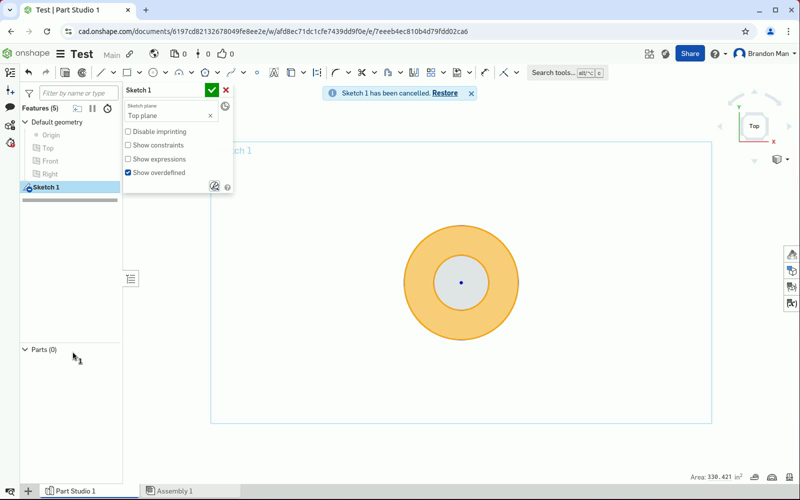
key(shift+e)
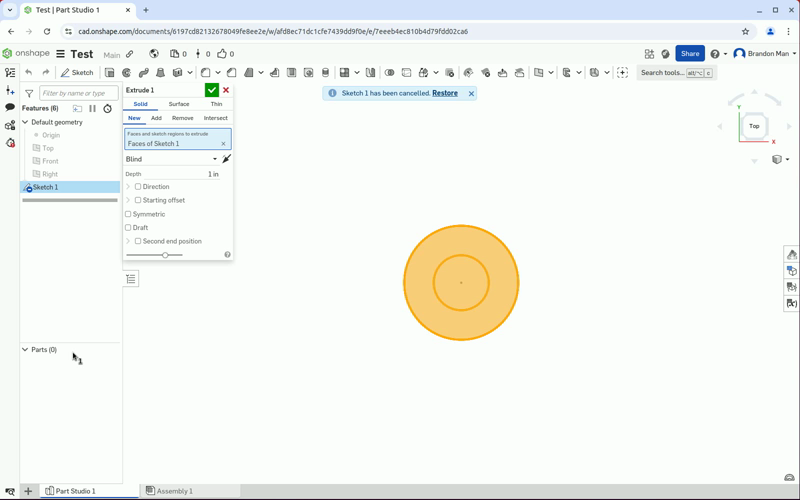
mouse_move(143, 106)
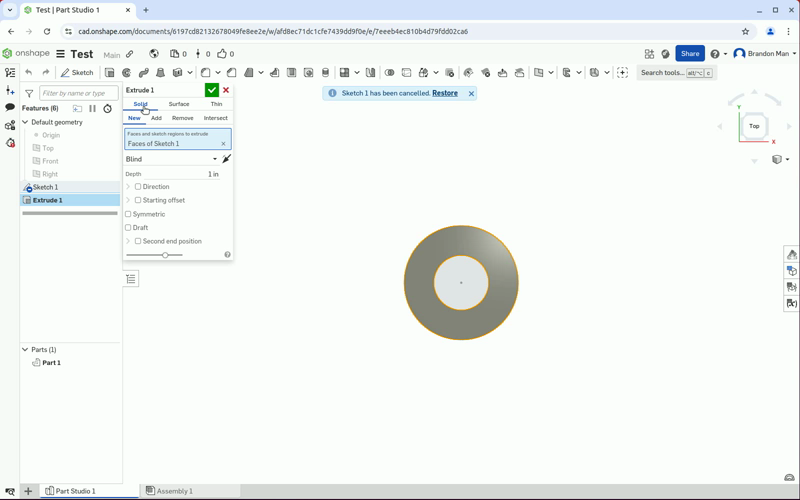
click(143, 106)
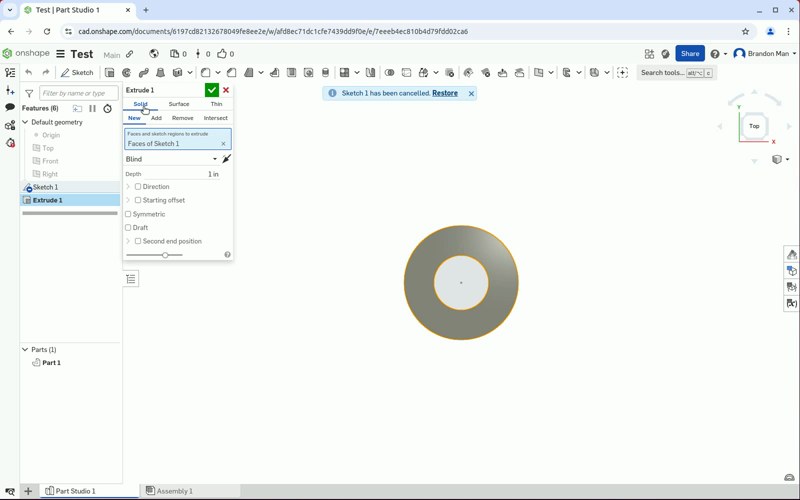
mouse_move(137, 120)
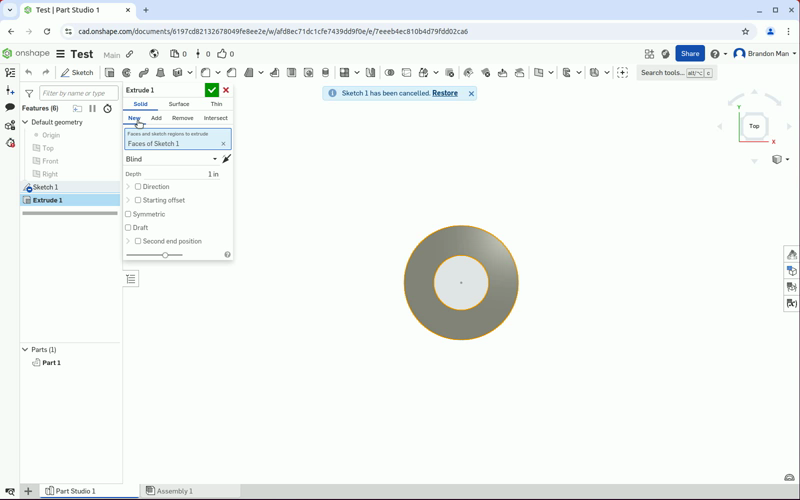
click(137, 120)
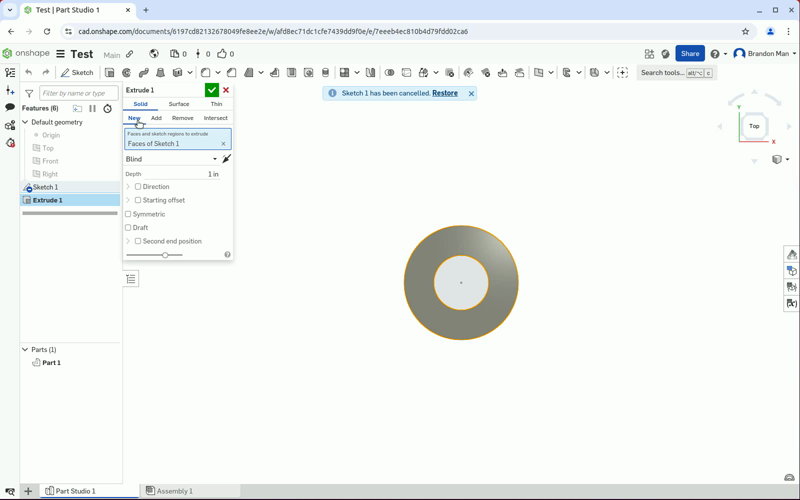
key(tab, 4)
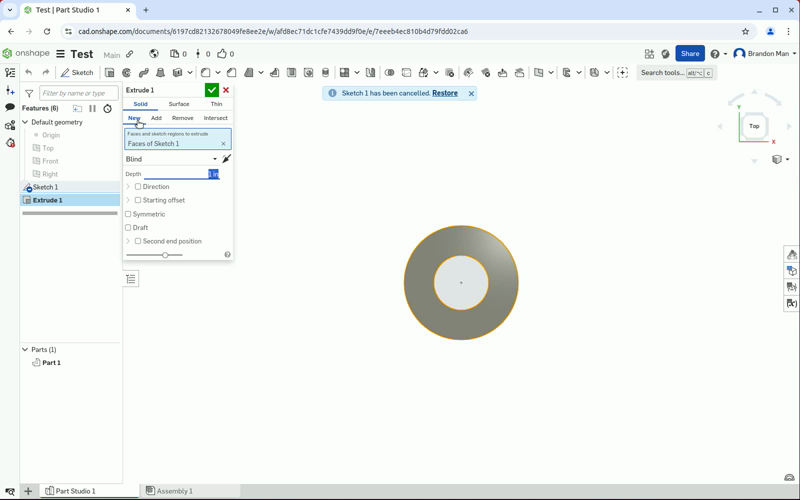
text(23.108)
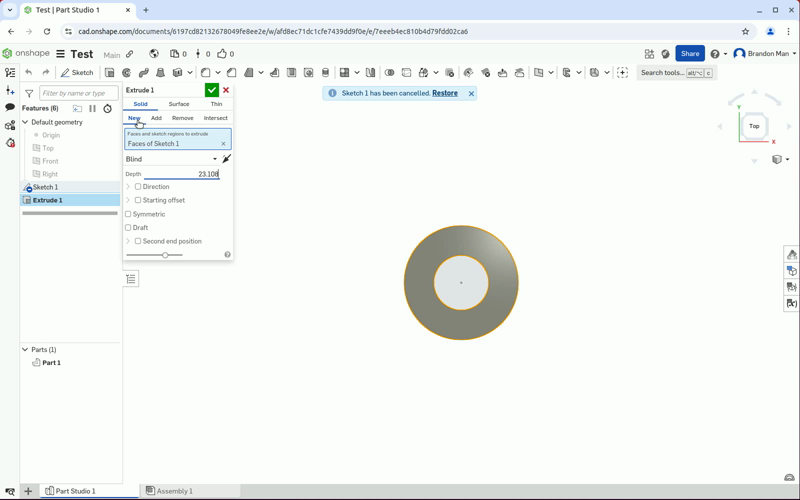
key(enter)
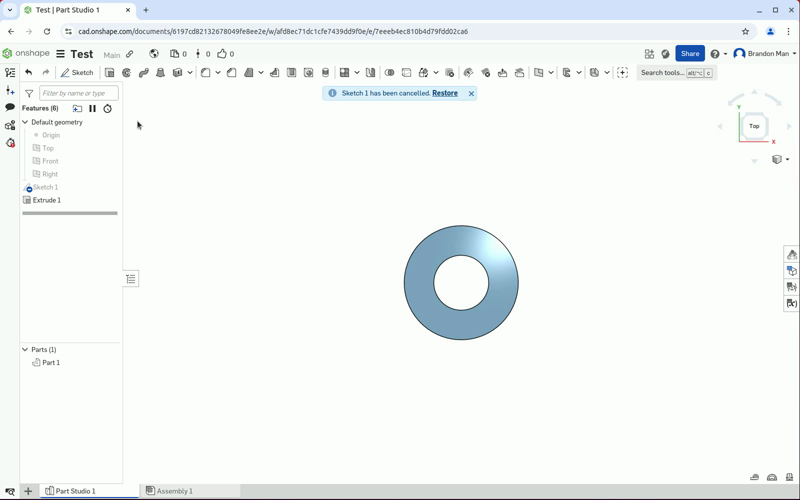
key(shift+h)
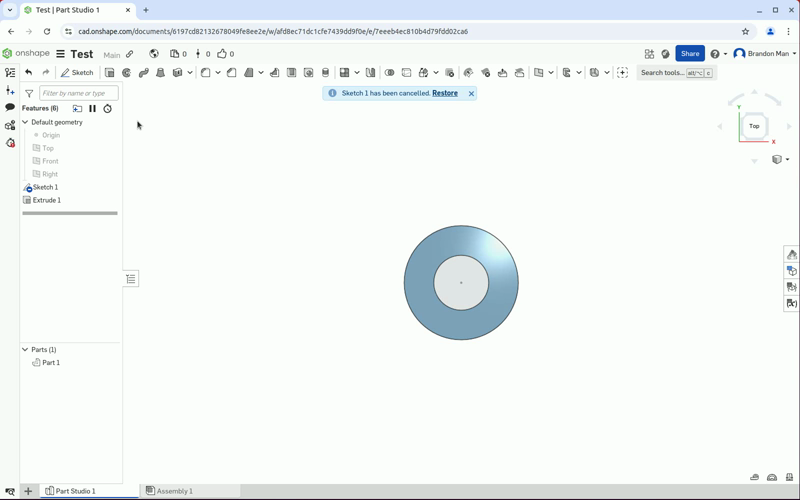
key(shift+h)
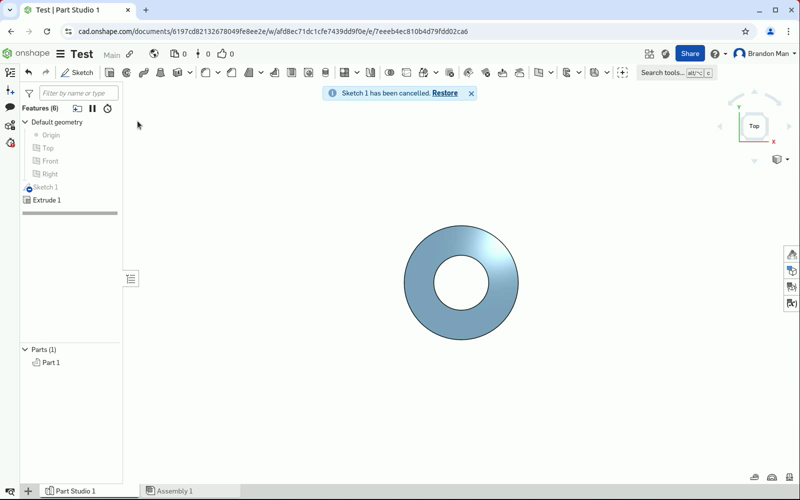
mouse_move(73, 189)
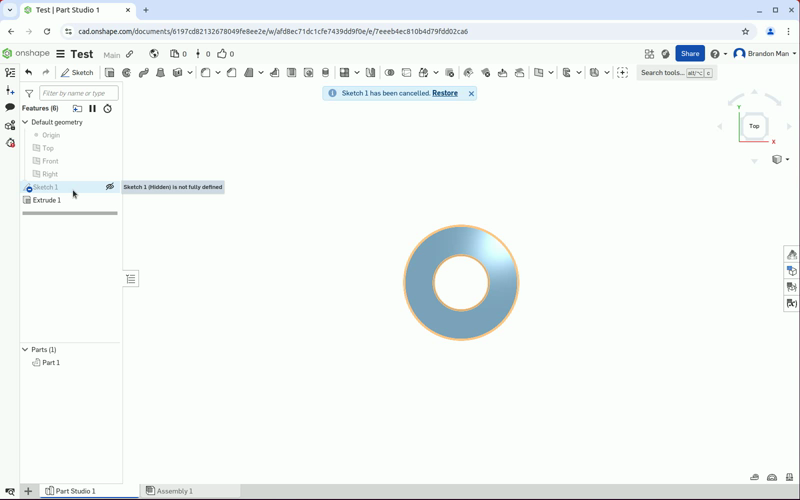
click(73, 189)
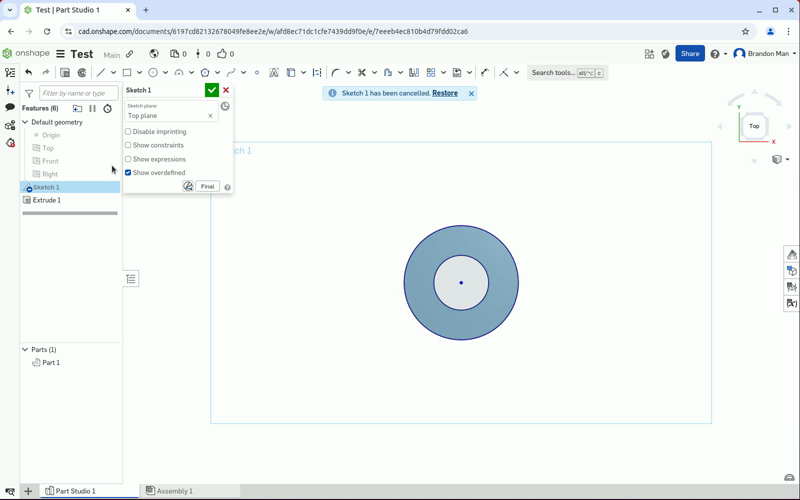
mouse_move(229, 92)
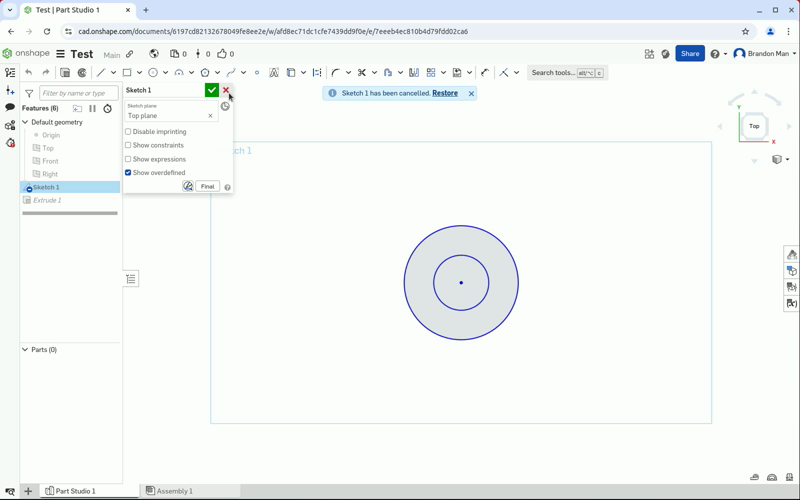
click(229, 92)
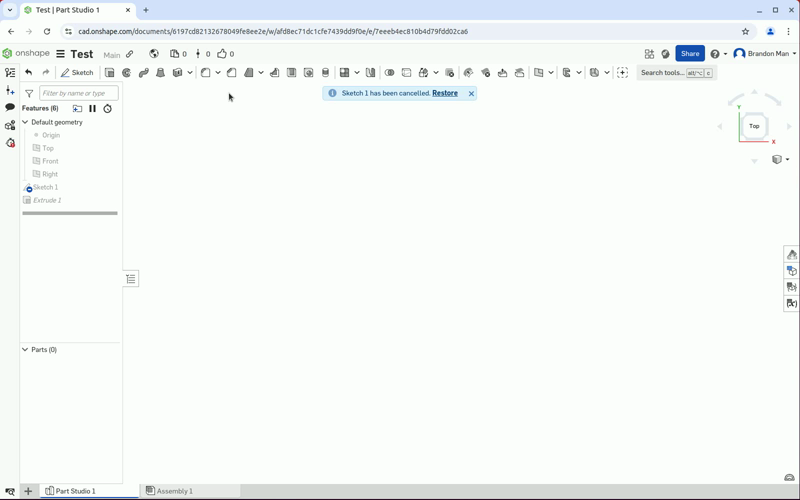
mouse_move(73, 352)
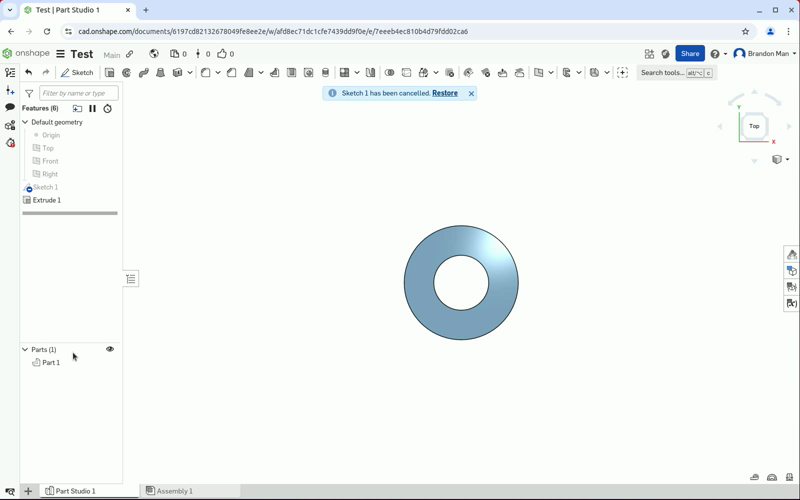
key(y)
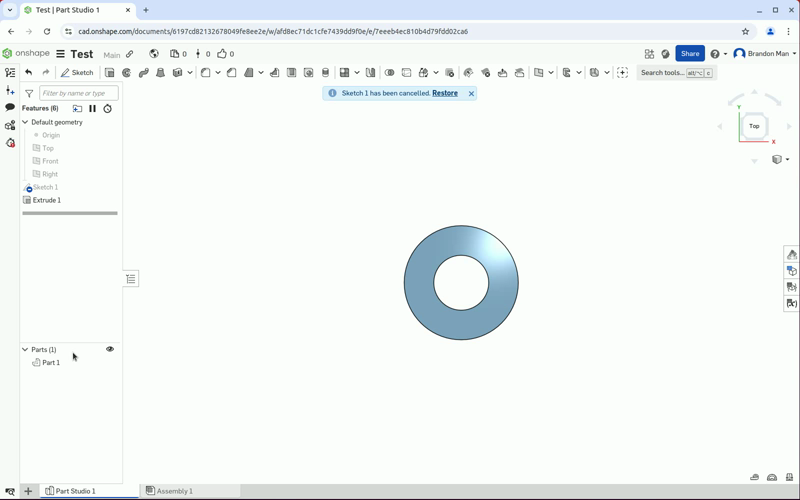
key(shift+p)
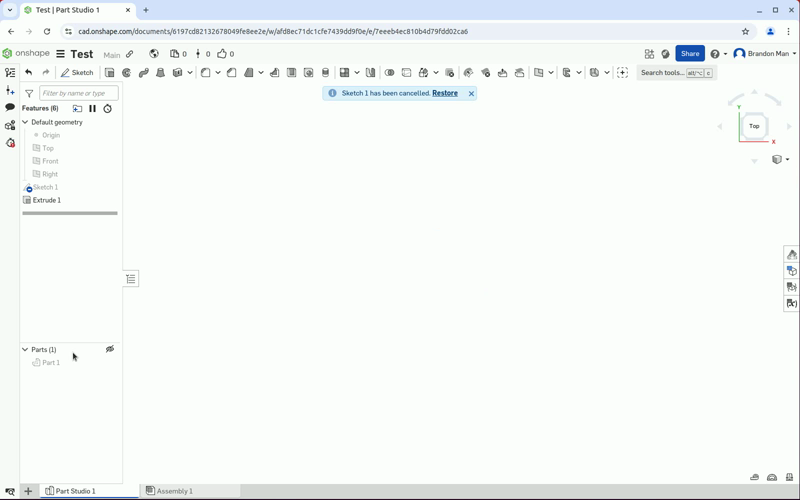
key(space)
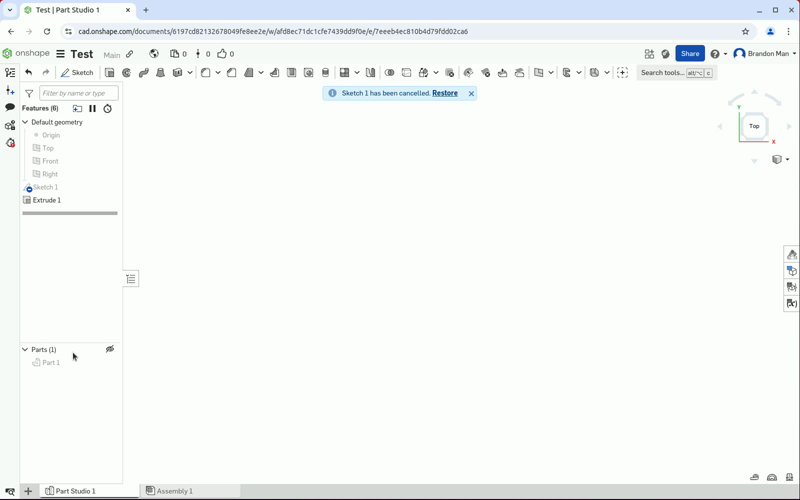
key_down(shift)
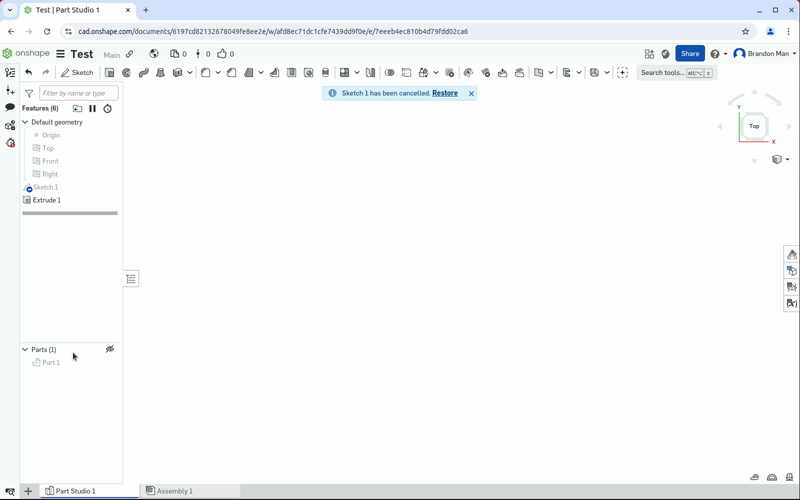
key(up)
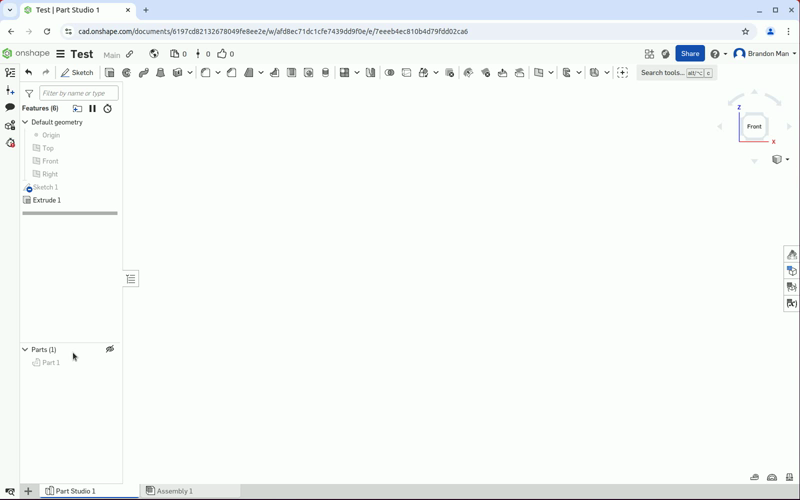
key_up(shift)
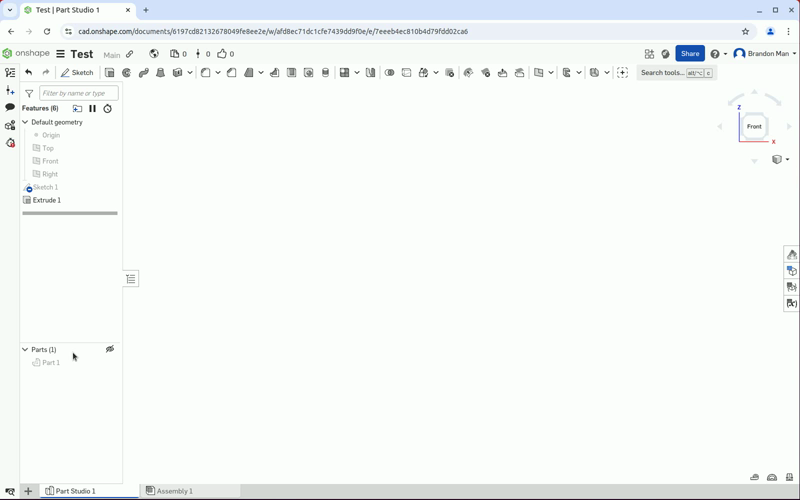
mouse_move(73, 352)
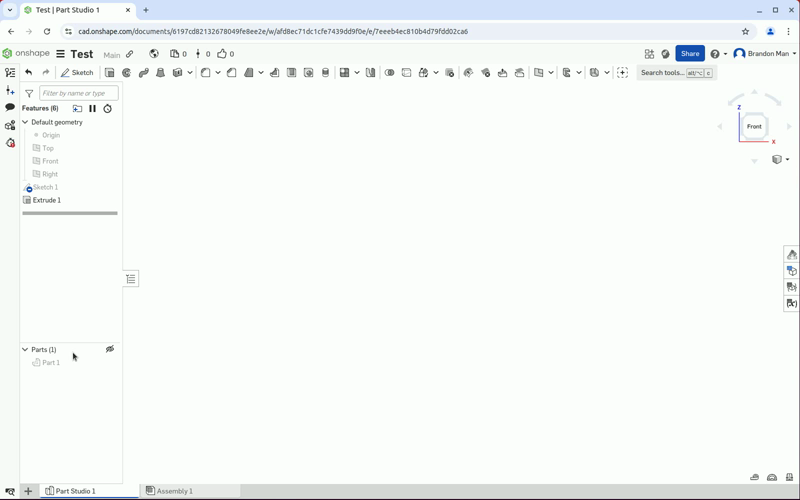
key(shift+y)
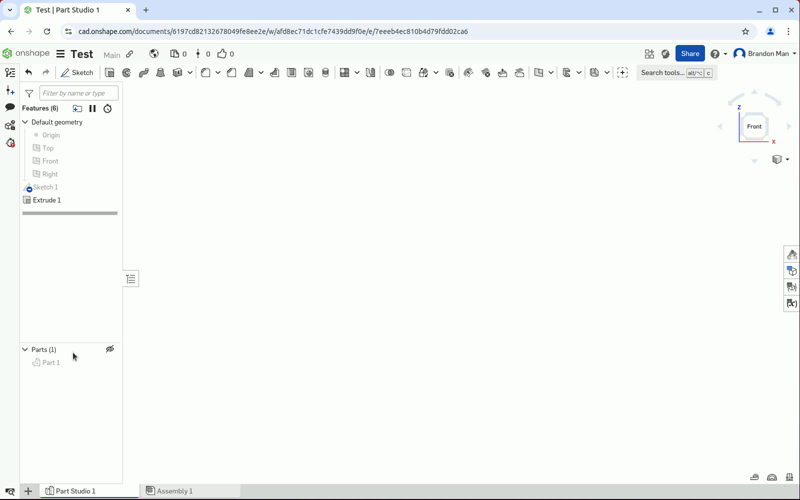
key(shift+s)
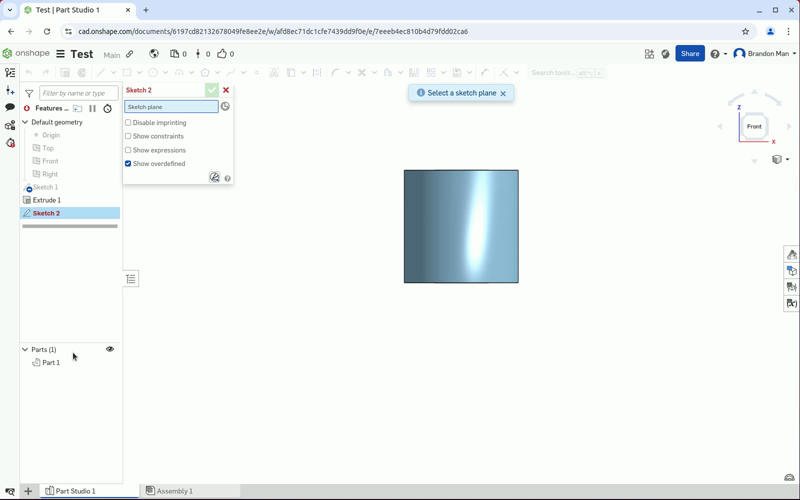
mouse_move(73, 163)
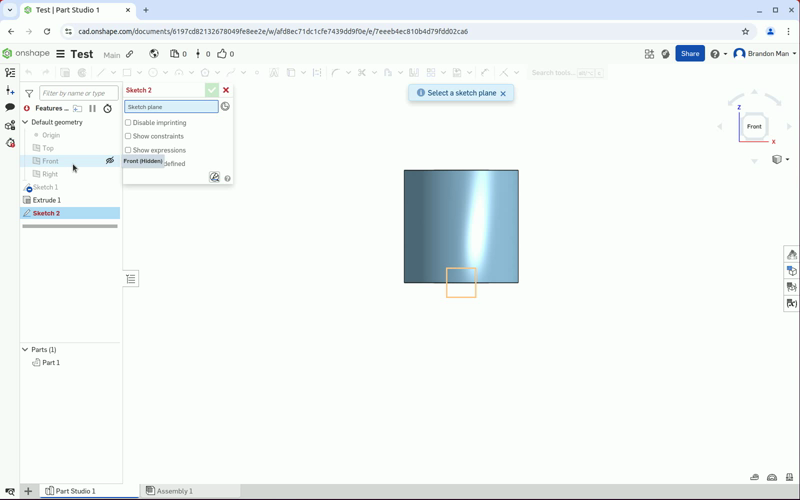
click(73, 163)
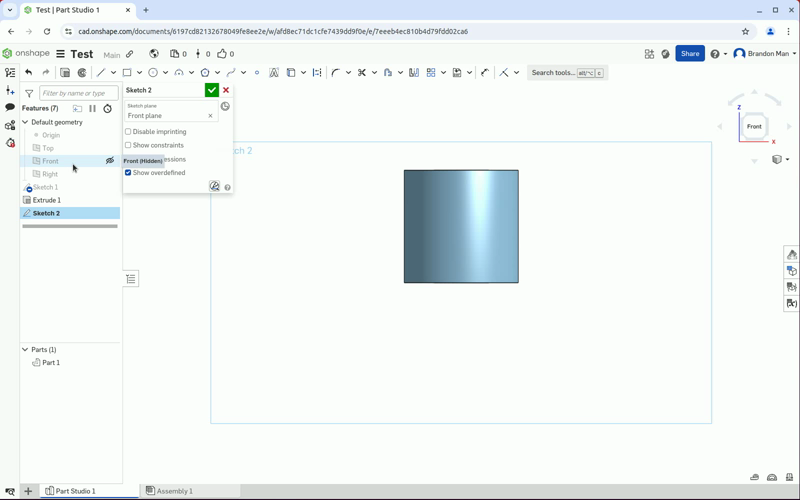
mouse_move(73, 352)
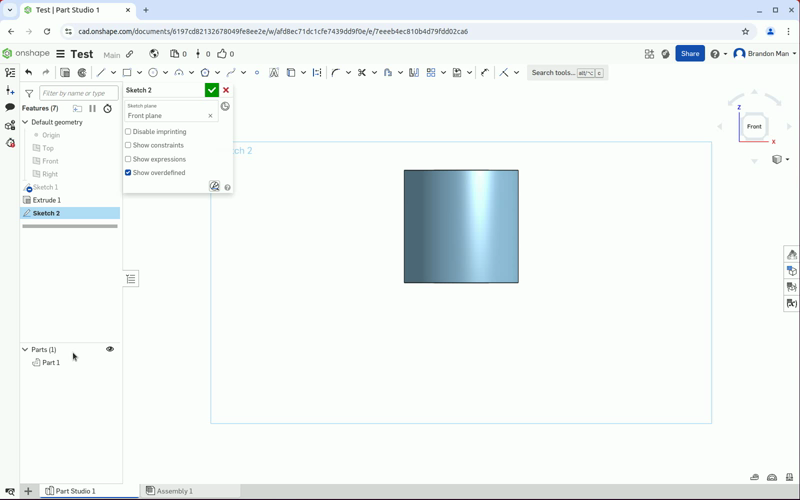
key(y)
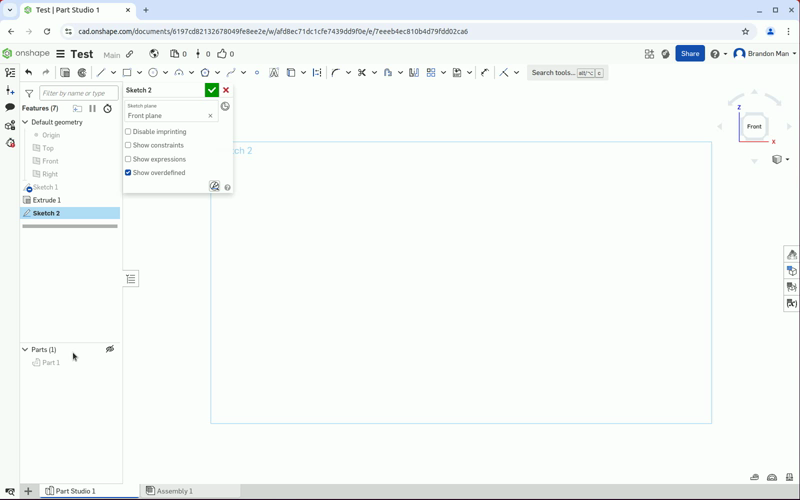
key(c)
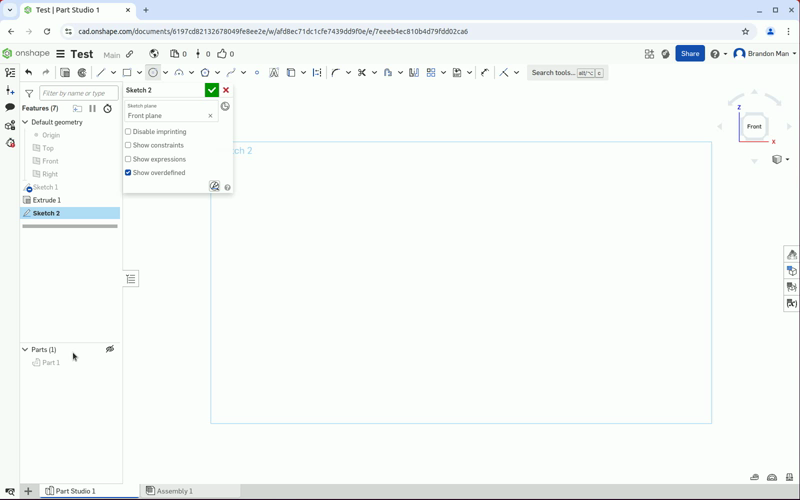
key_down(shift)
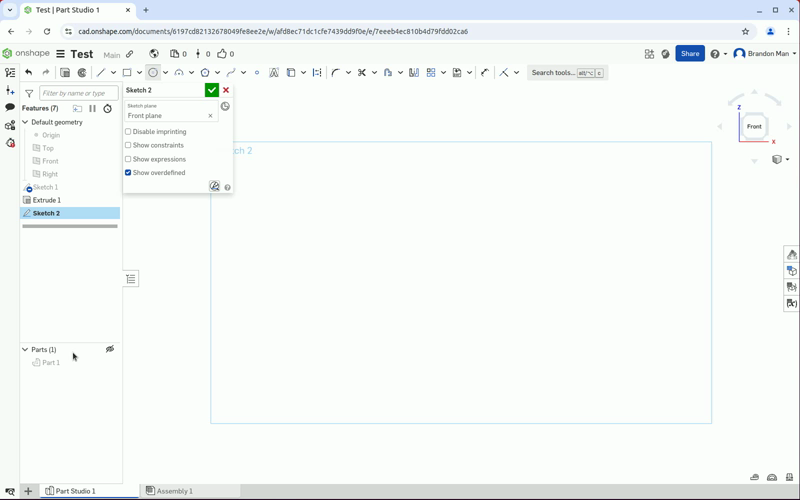
mouse_move(460, 251)
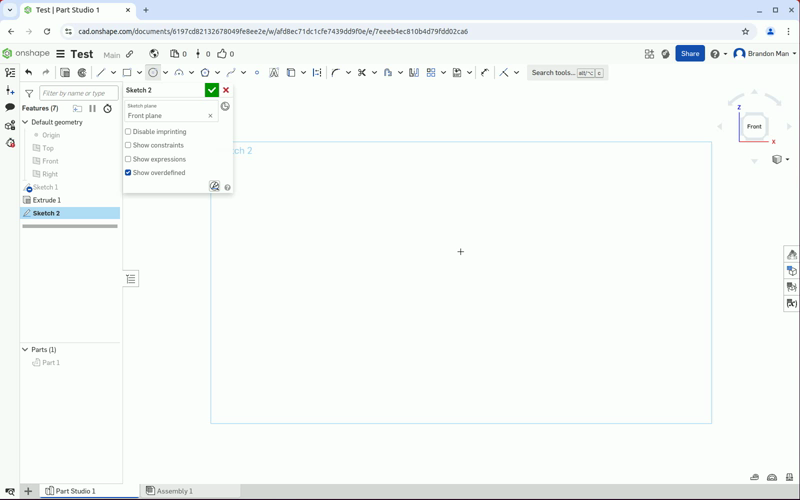
click(460, 251)
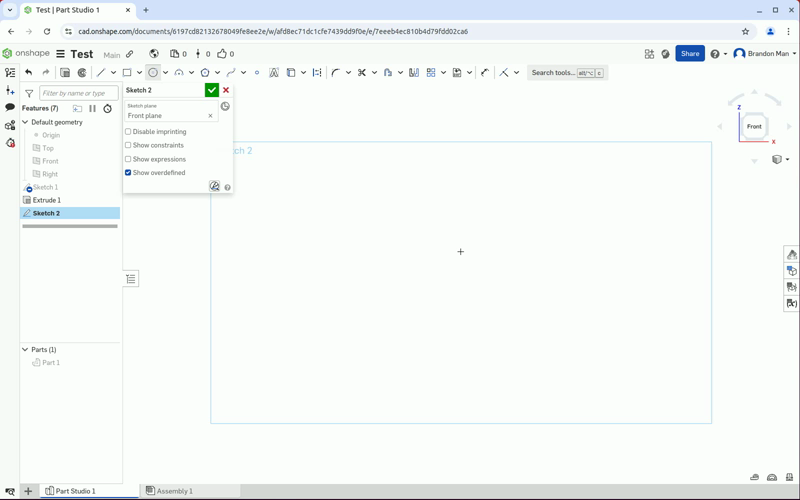
key_up(shift)
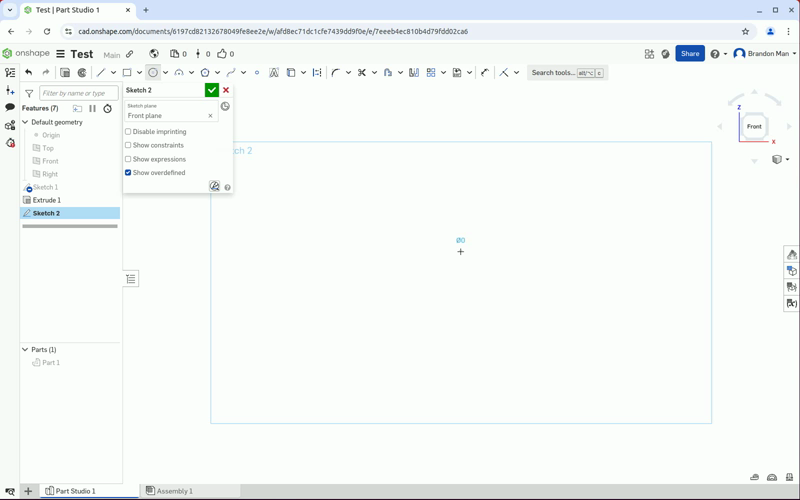
mouse_move(474, 251)
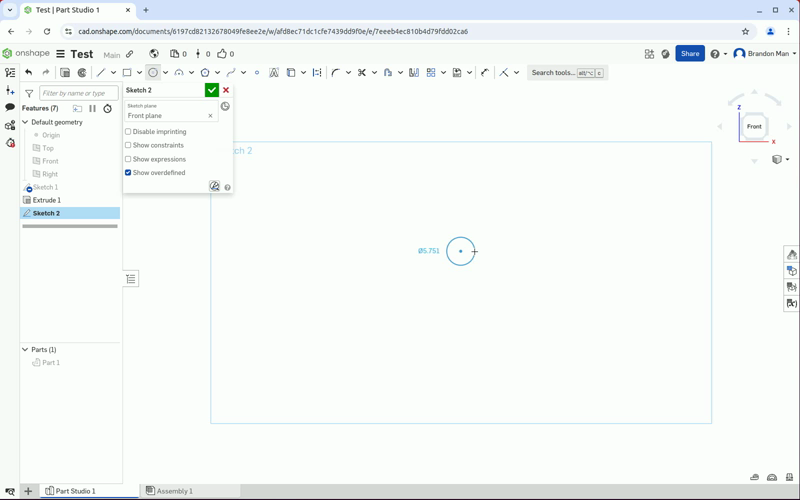
click(474, 251)
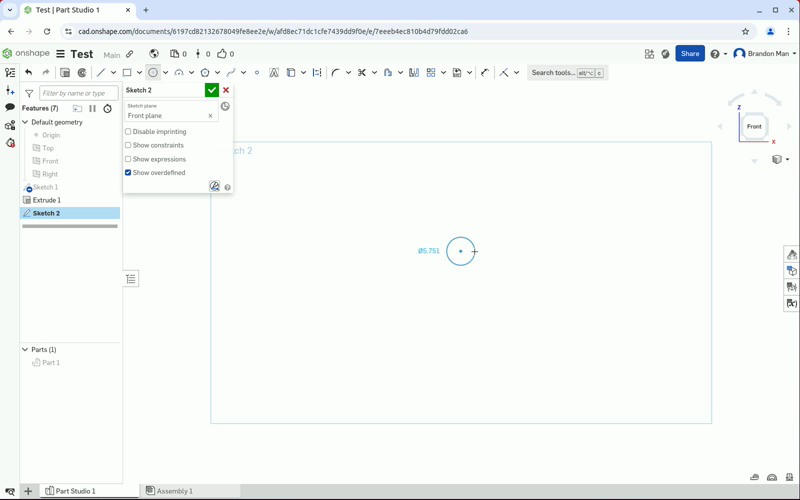
key(esc)
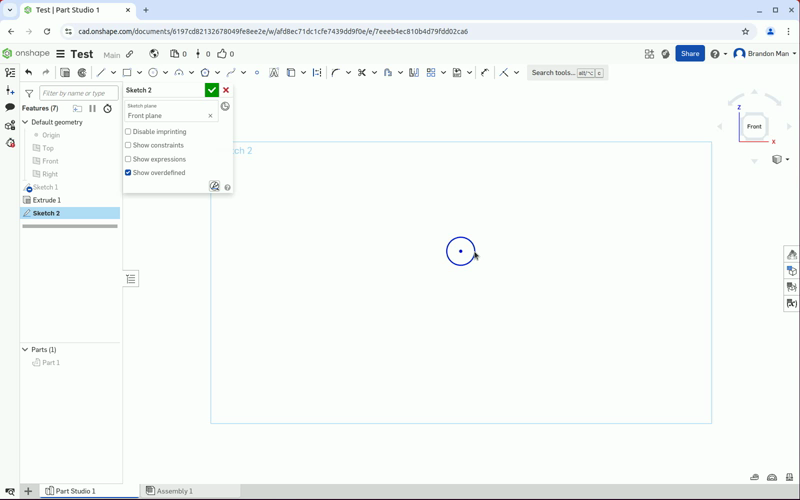
mouse_move(449, 244)
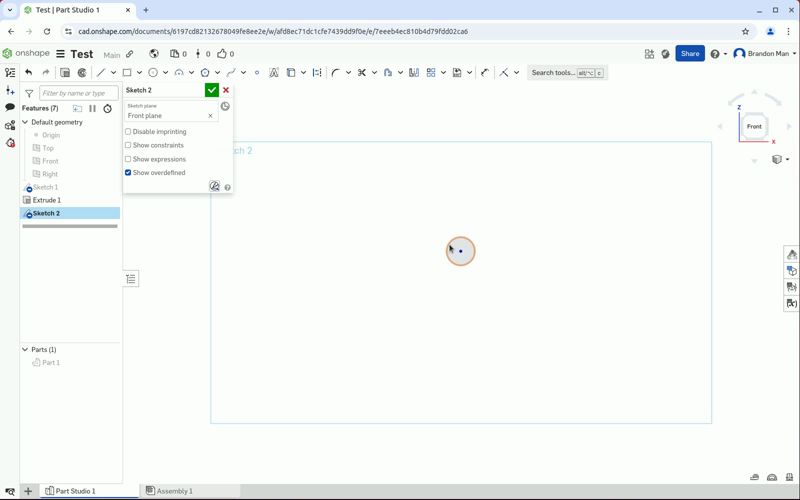
scroll(6)
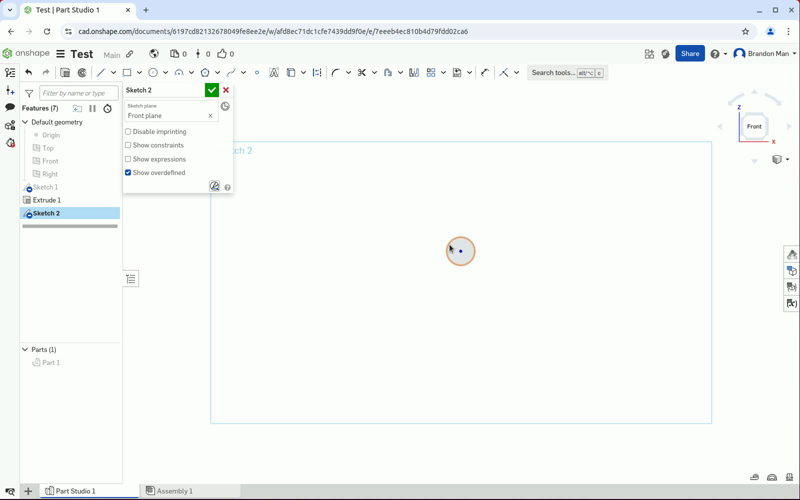
scroll(6)
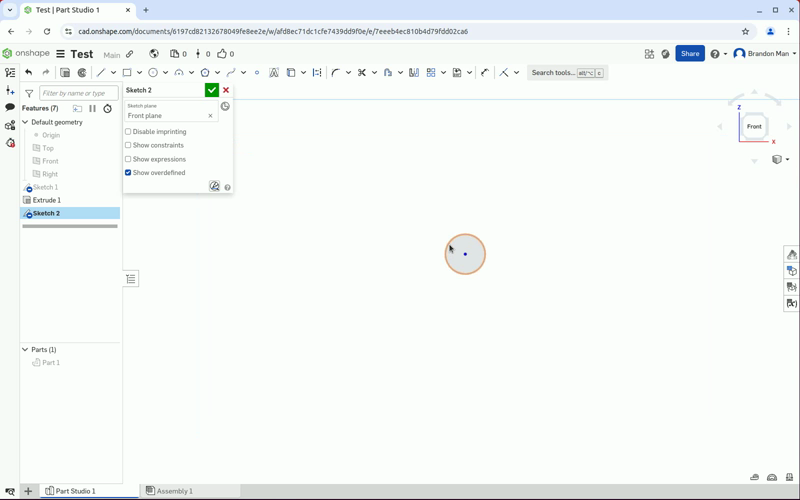
scroll(6)
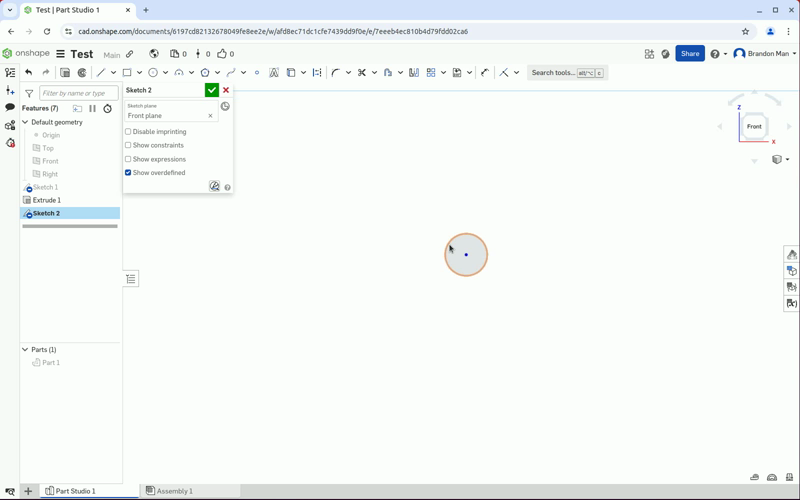
scroll(6)
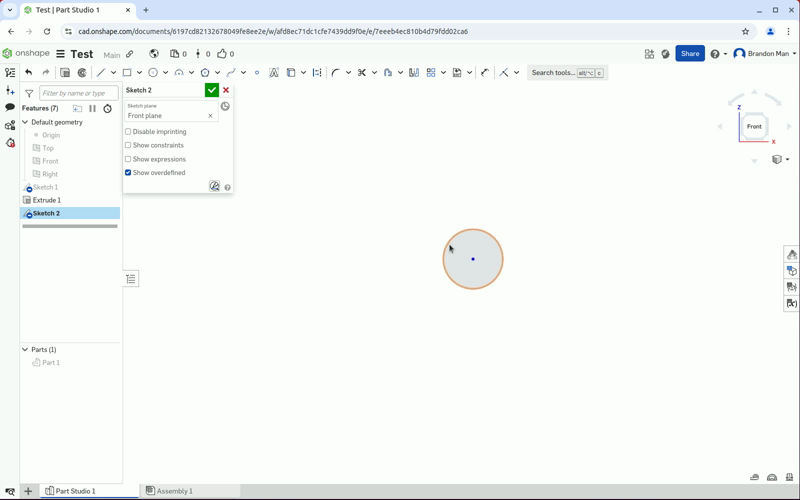
scroll(6)
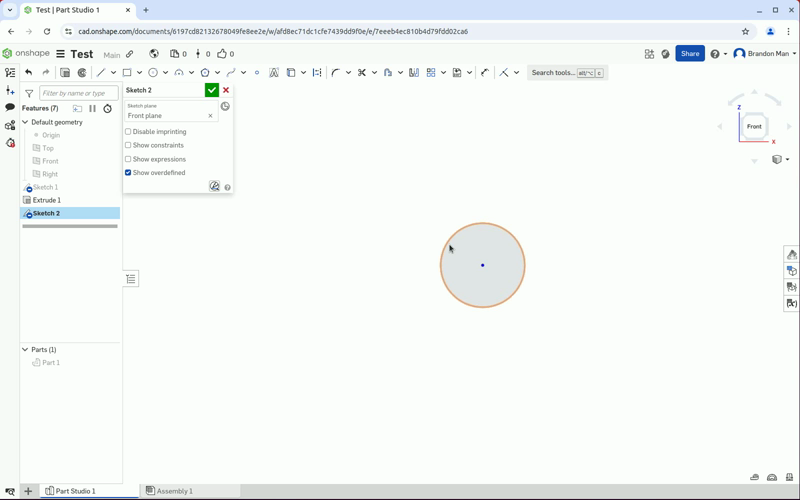
scroll(6)
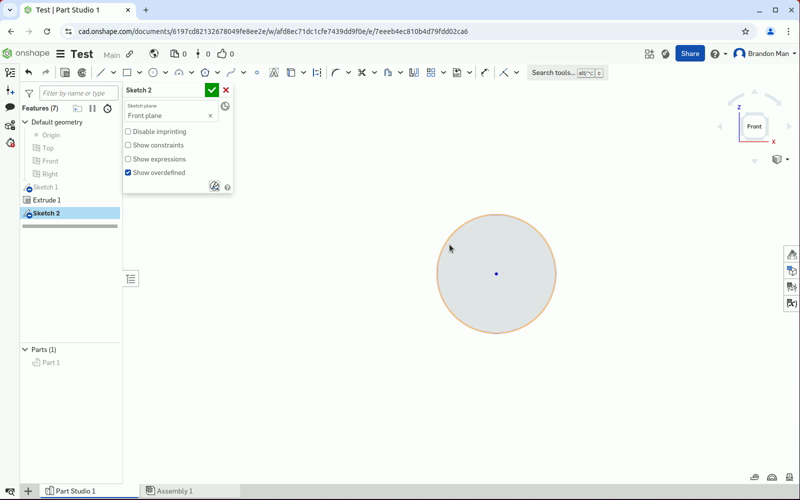
scroll(6)
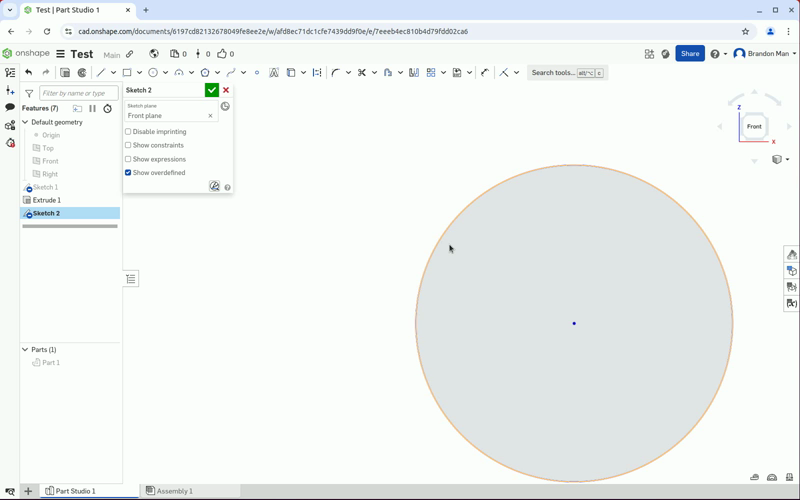
click(449, 244)
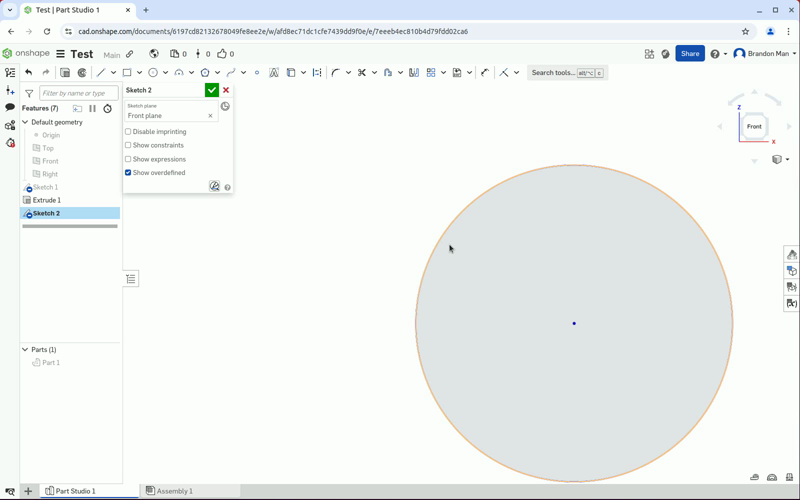
scroll(-6)
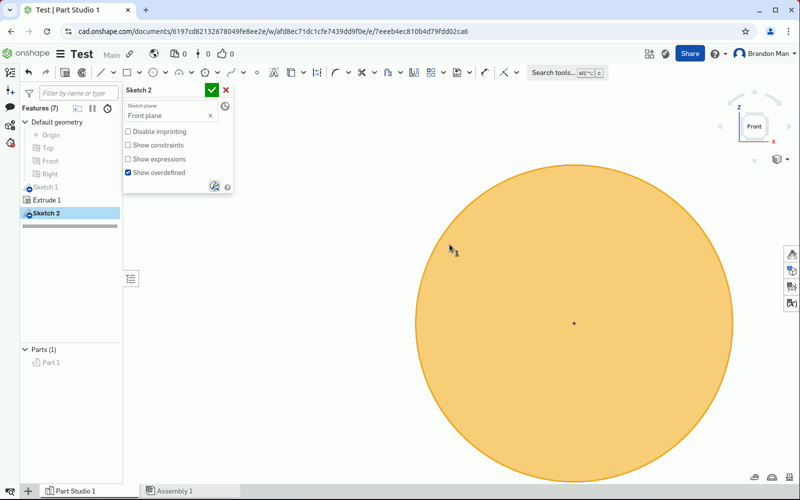
scroll(-6)
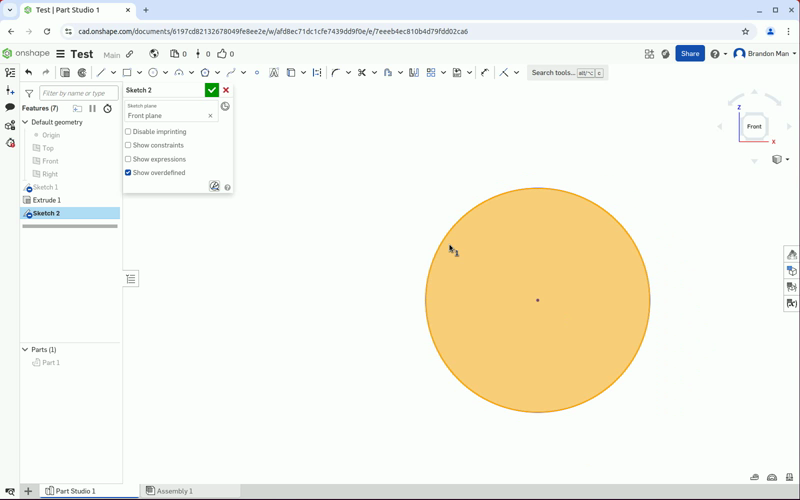
scroll(-6)
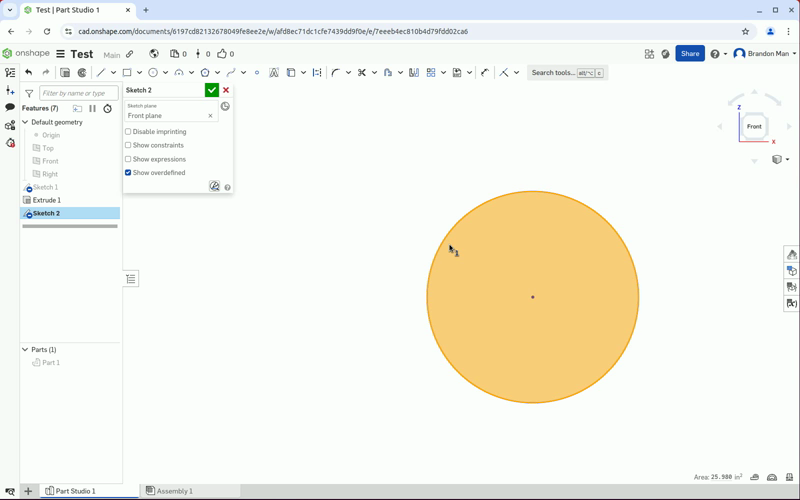
scroll(-6)
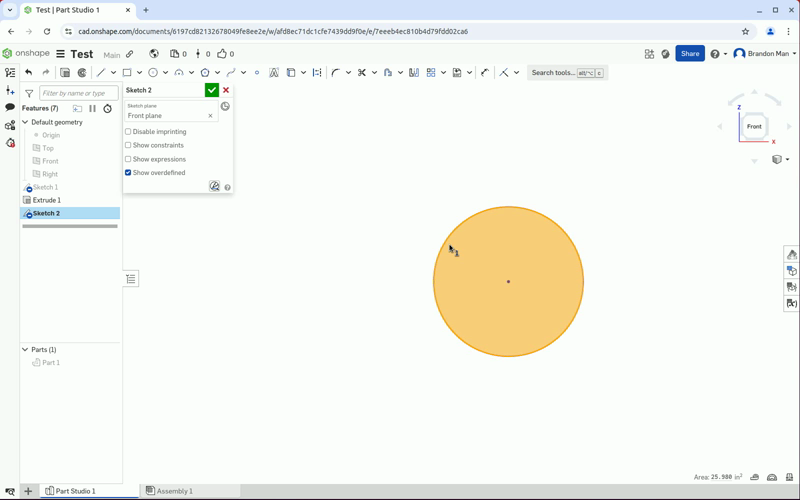
scroll(-6)
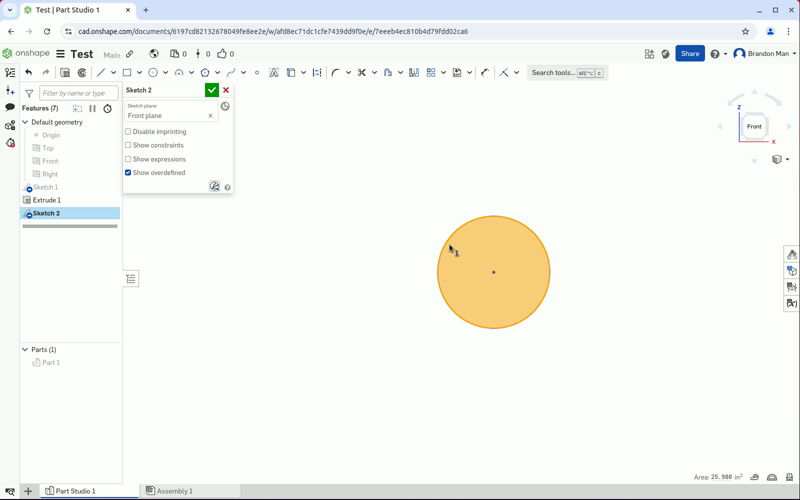
scroll(-6)
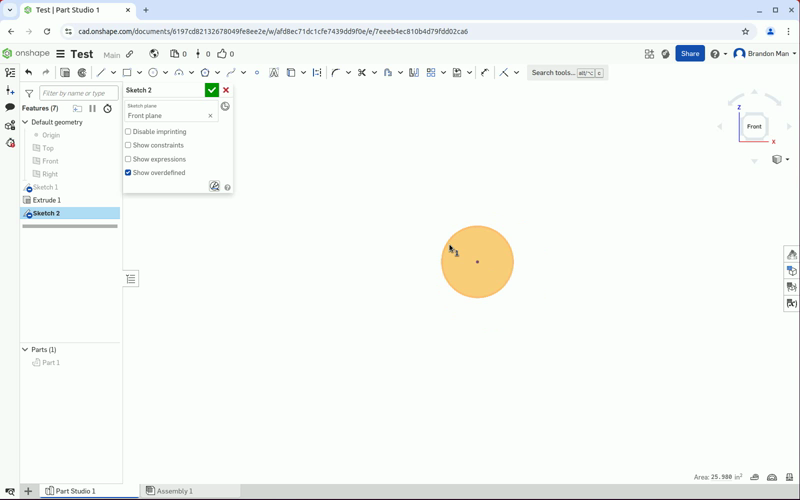
scroll(-6)
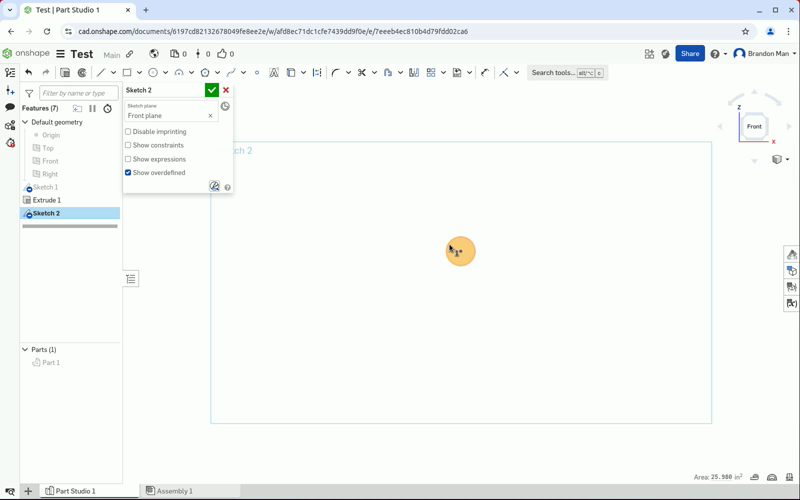
mouse_move(73, 352)
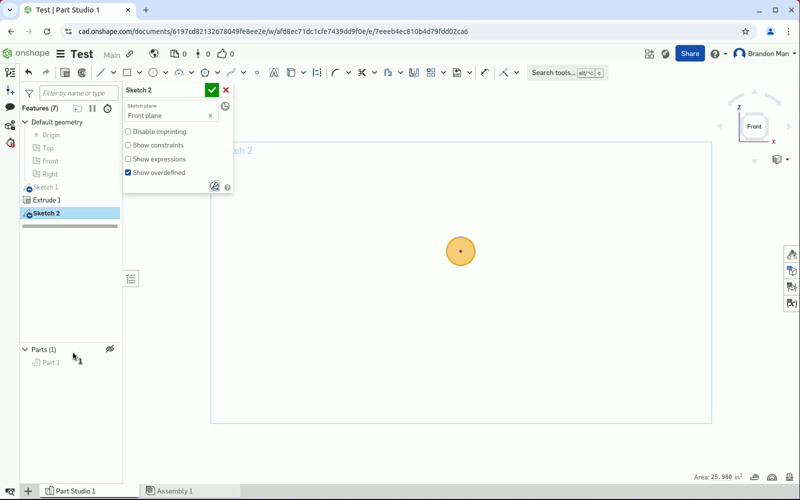
key(shift+y)
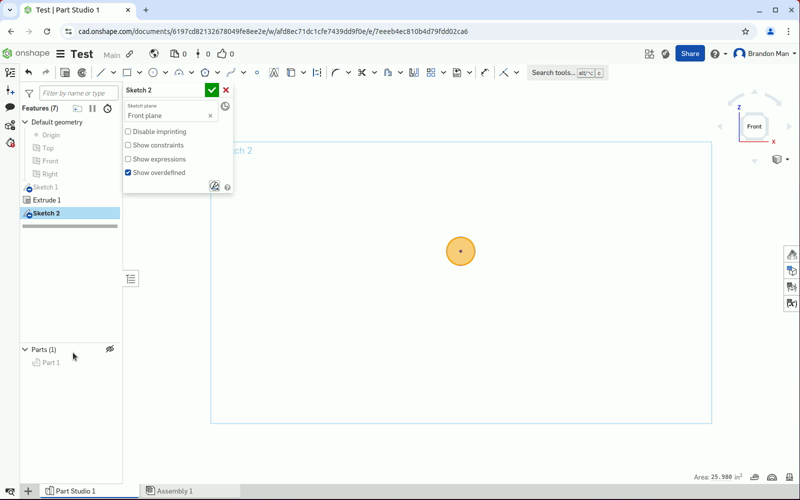
key(shift+e)
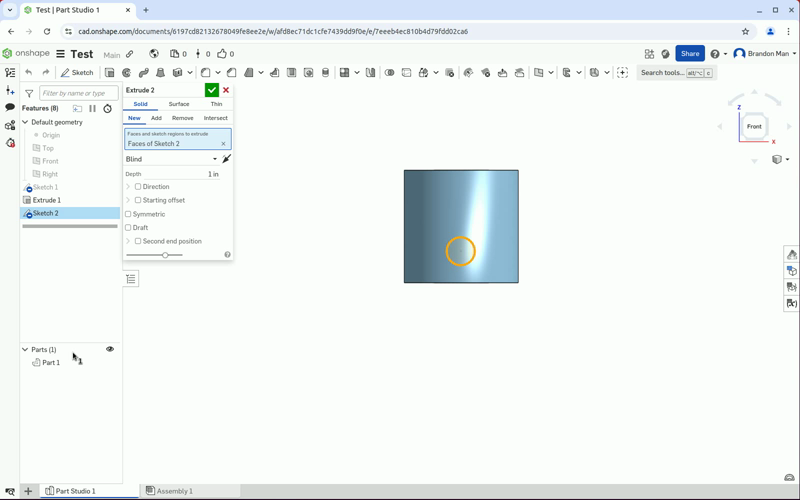
mouse_move(143, 106)
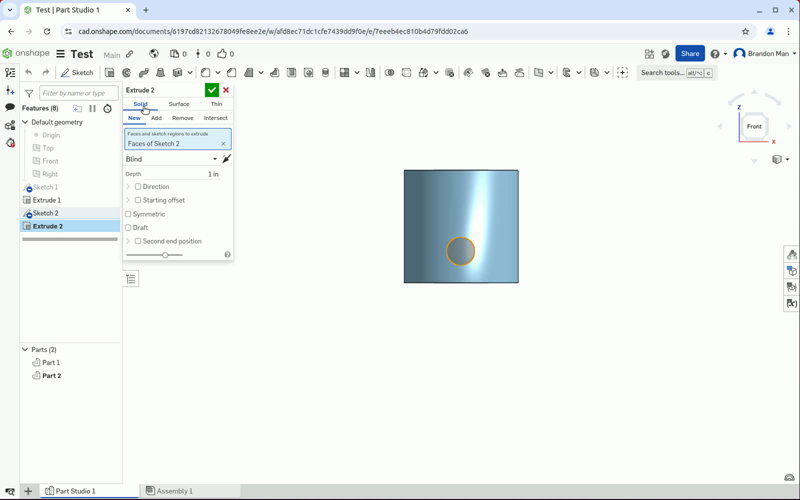
click(143, 106)
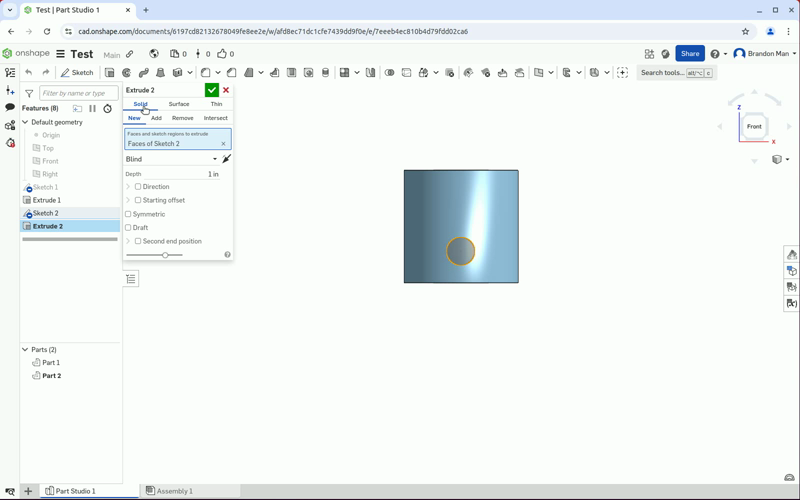
mouse_move(186, 120)
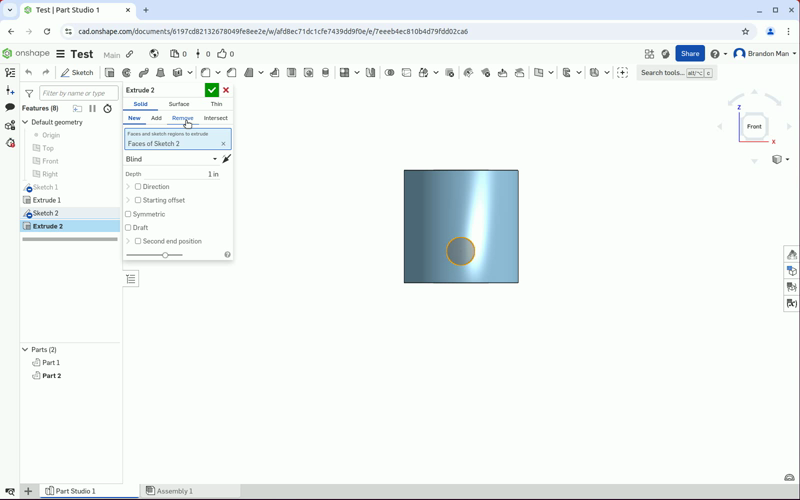
click(186, 120)
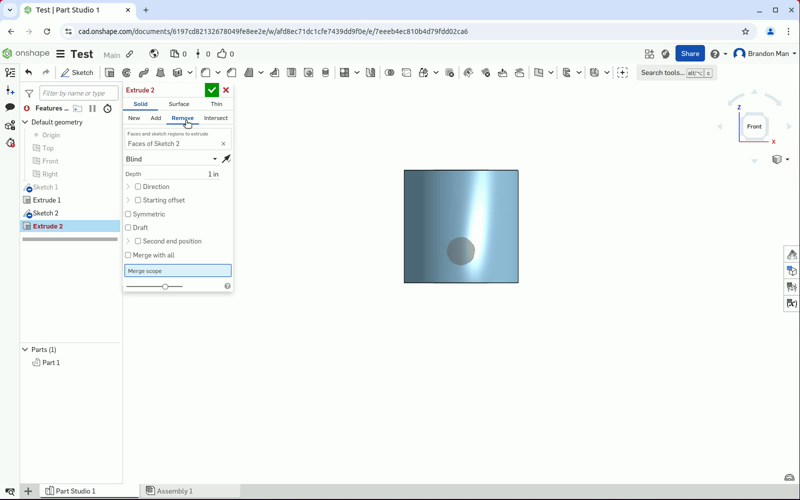
key(tab, 4)
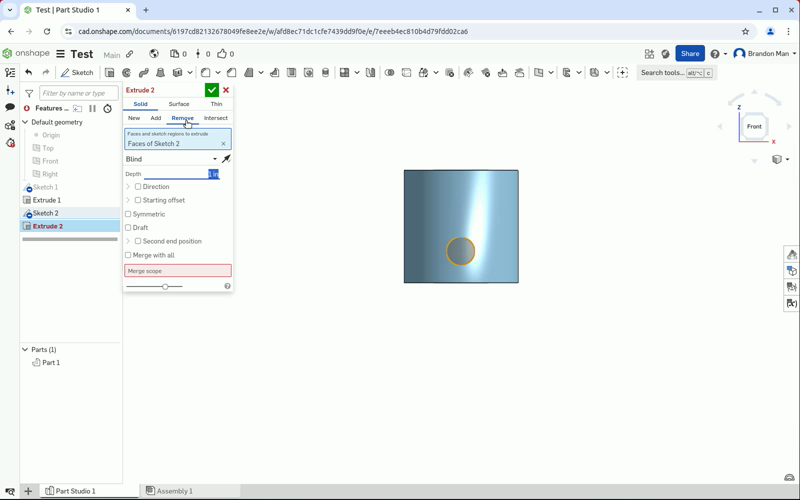
text(-23.108)
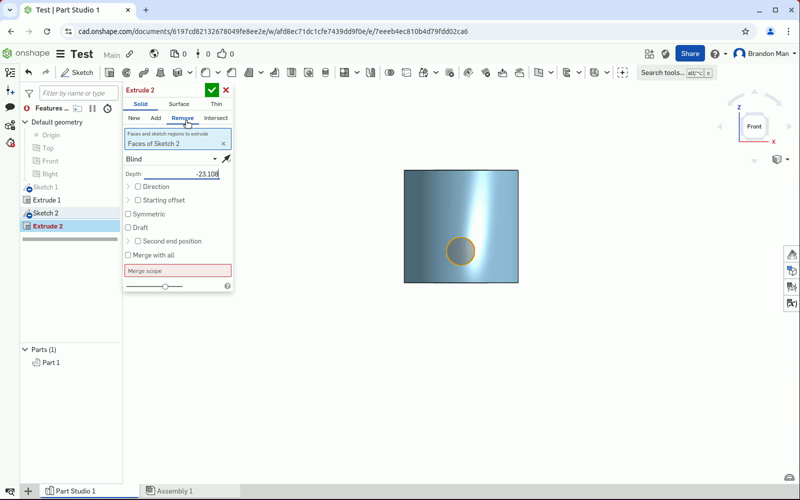
key(tab, 3)
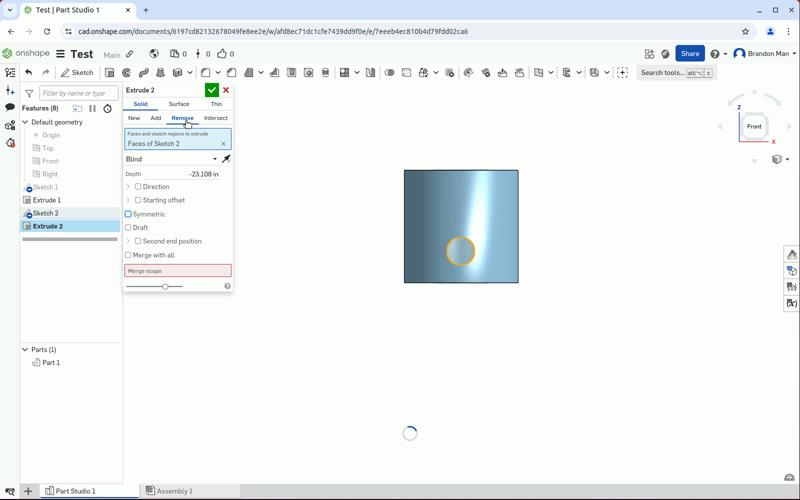
key(space)
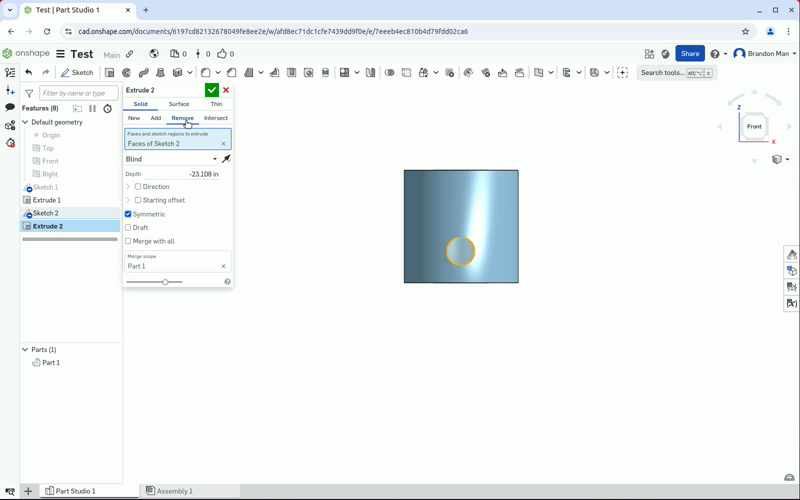
key(tab, 2)
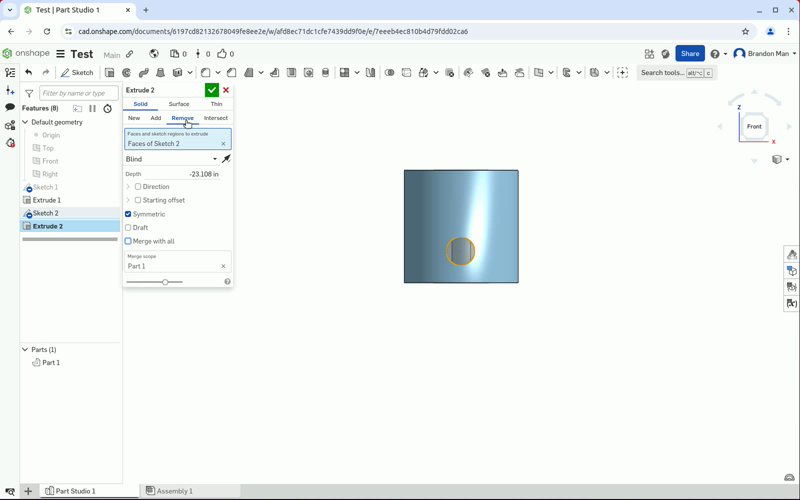
key(space)
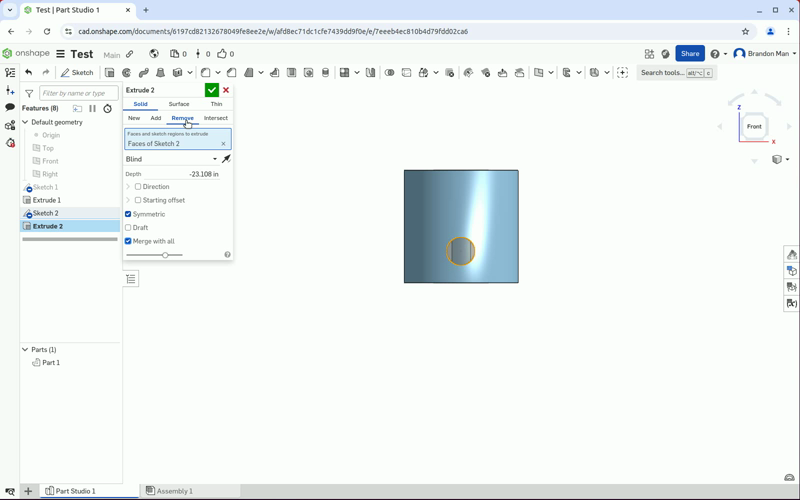
key(enter)
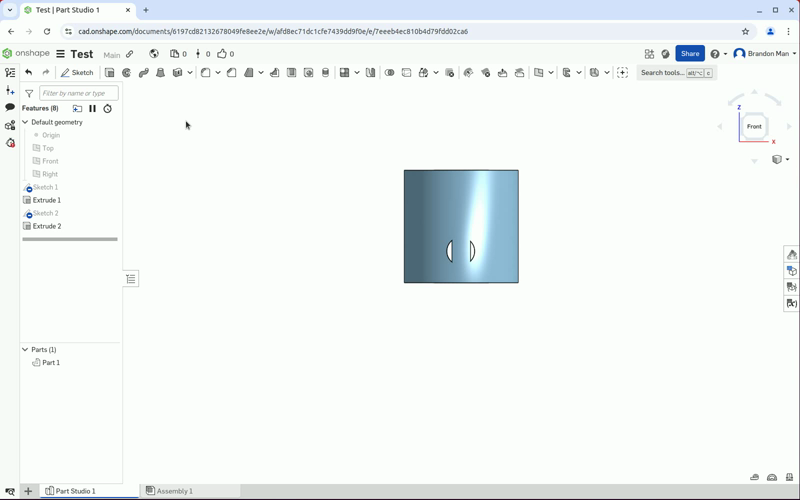
key(shift+h)
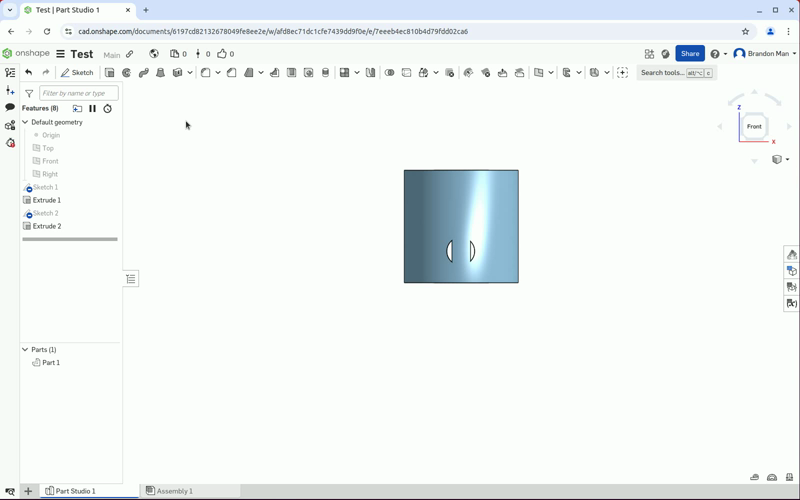
key(shift+h)
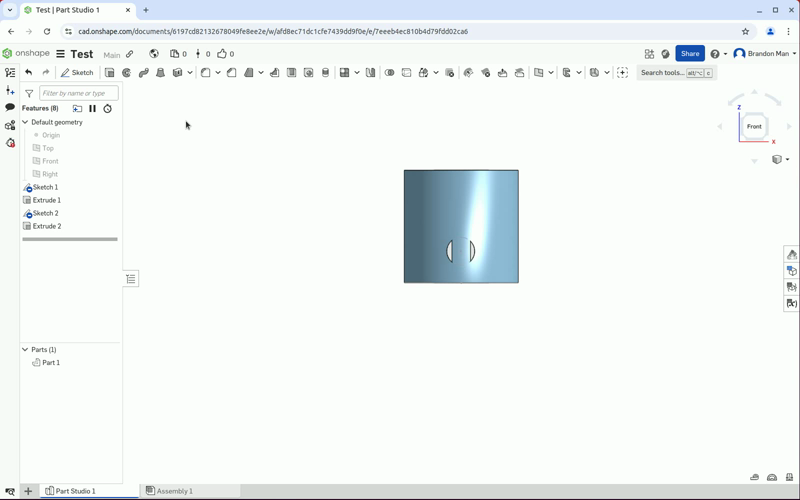
key(shift+7)
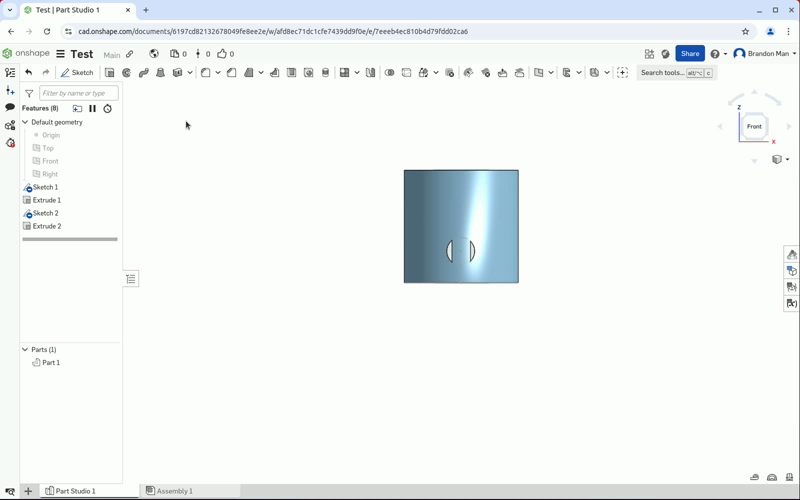
key(left, 2)
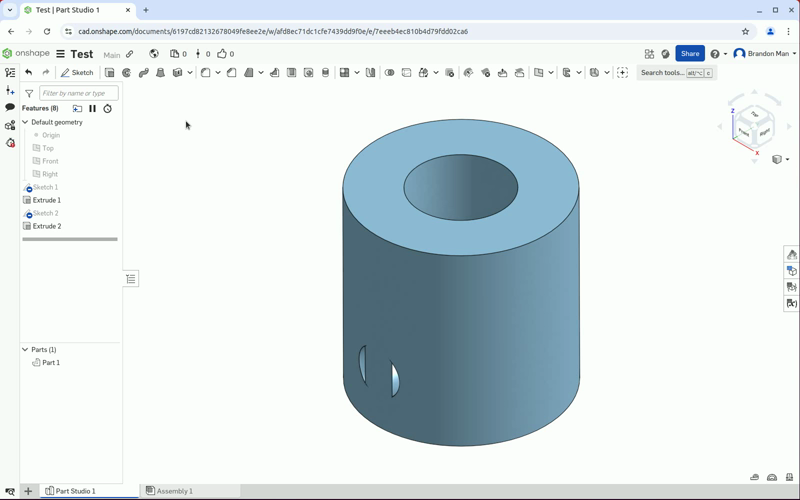
key(down, 2)
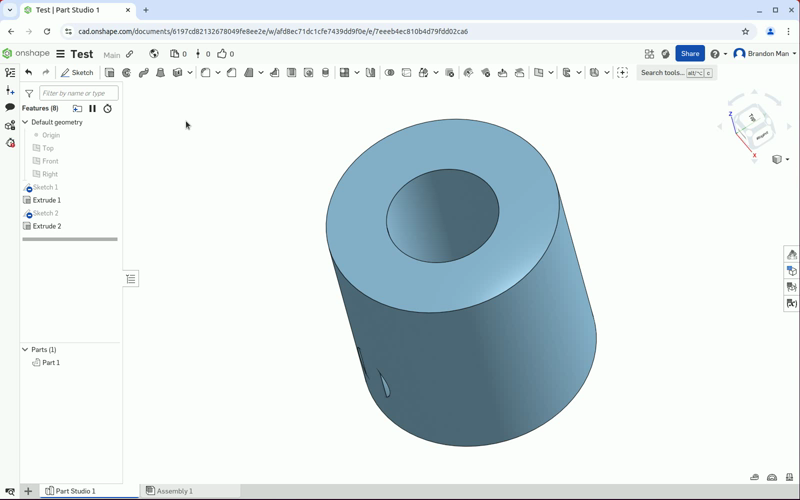
key(up, 2)
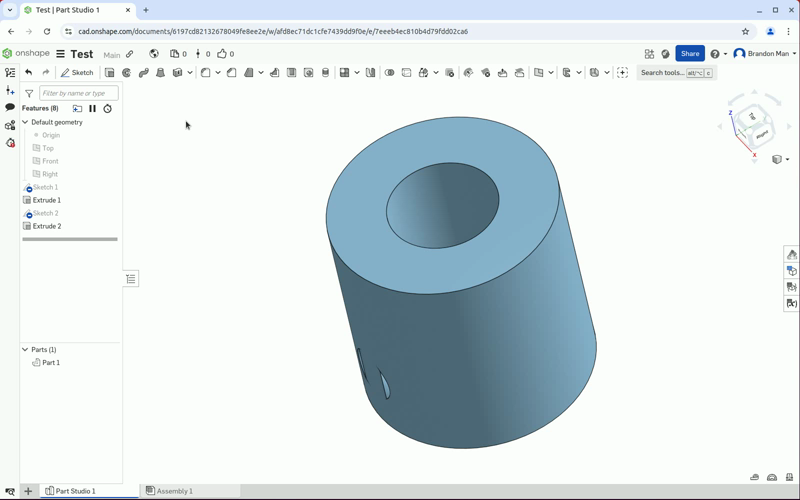
key(right, 2)
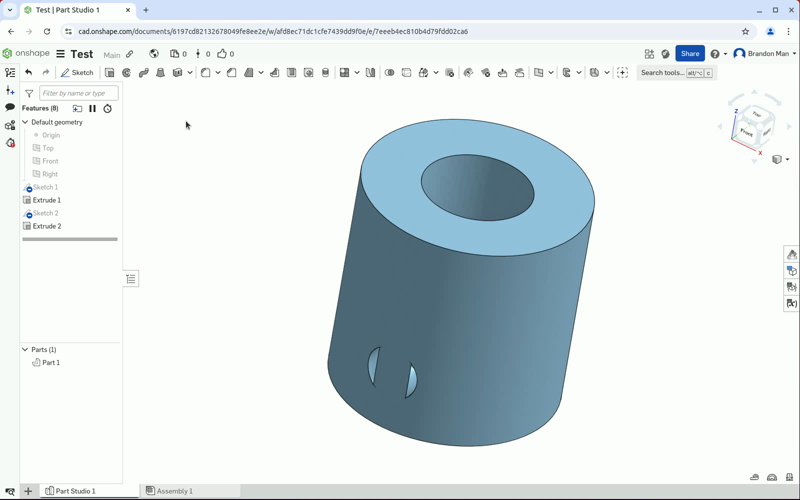
mouse_move(73, 189)
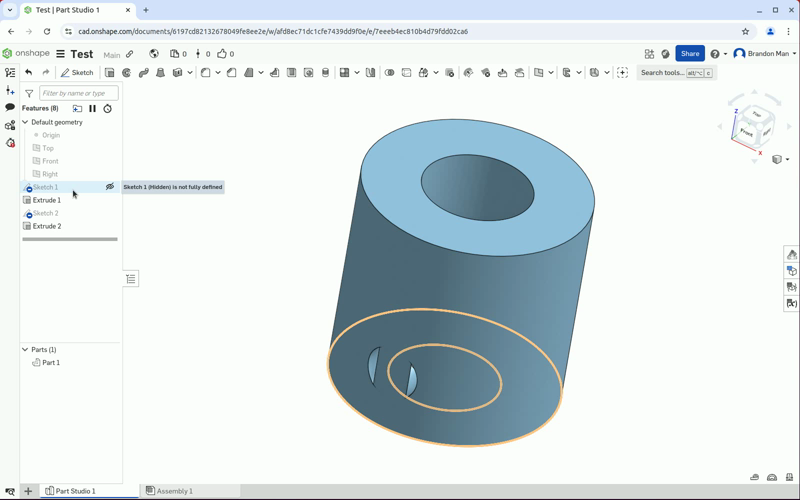
click(73, 189)